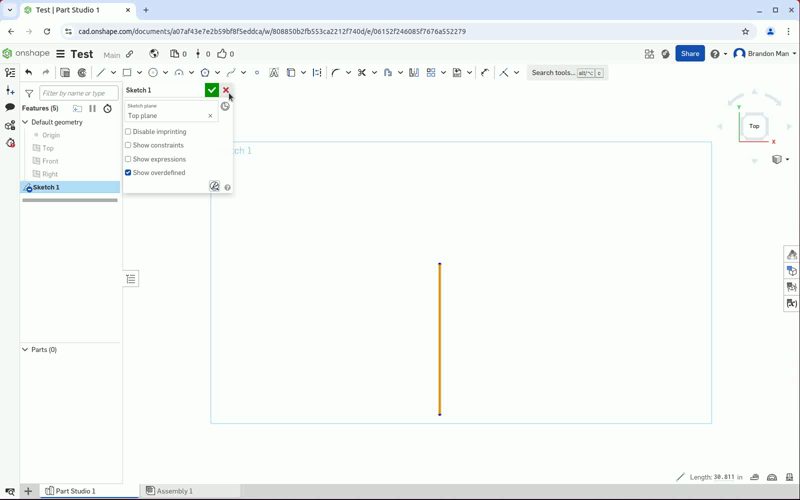
key(shift+h)
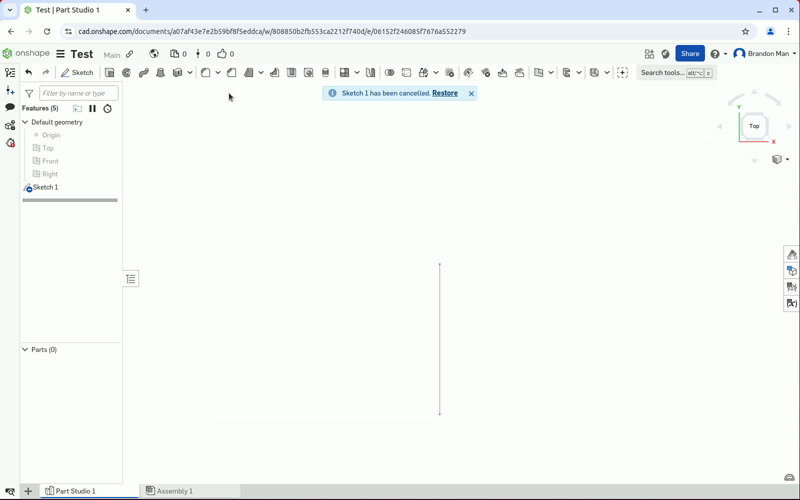
key(shift+s)
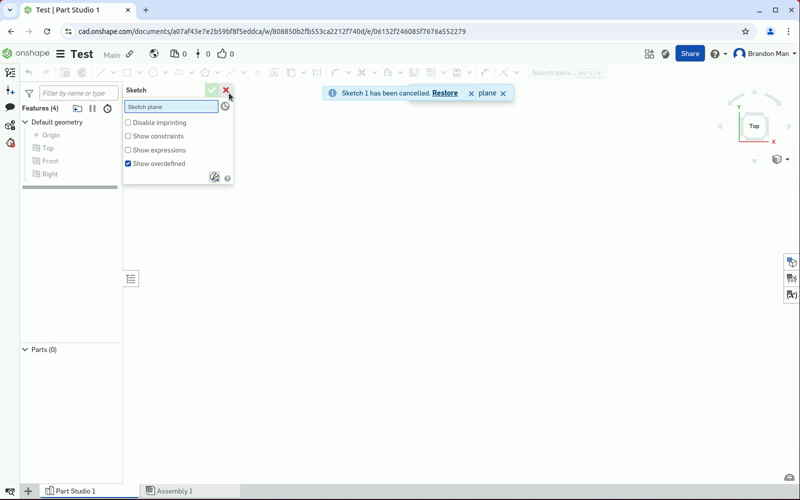
mouse_move(73, 150)
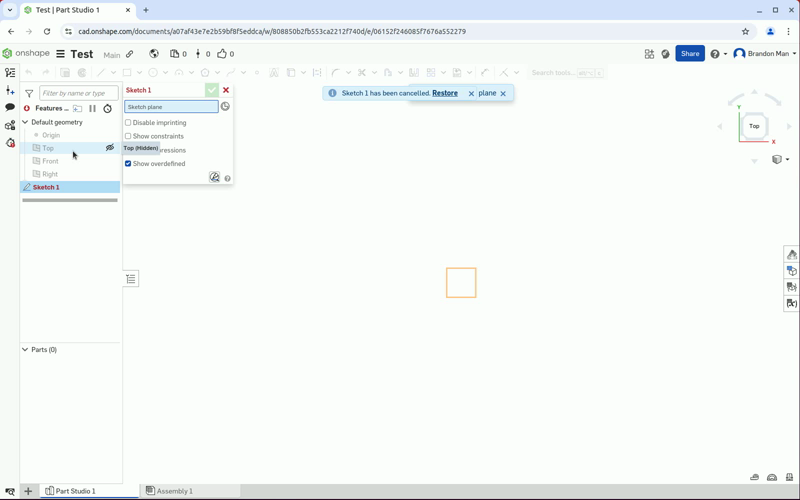
click(73, 150)
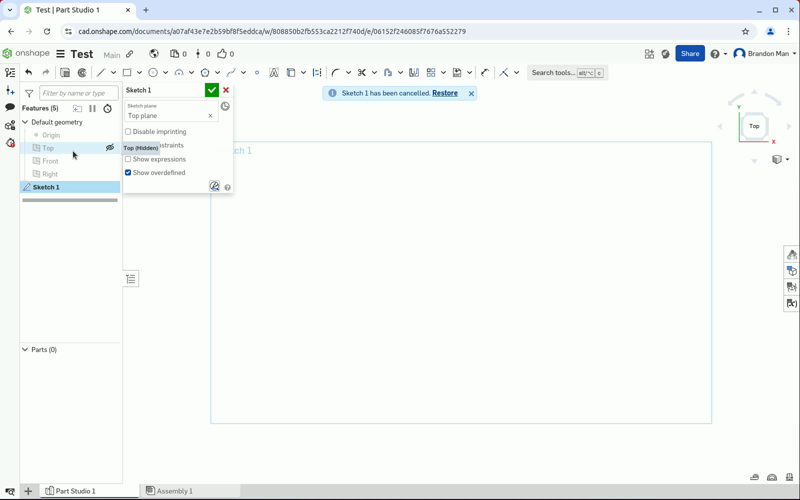
mouse_move(73, 352)
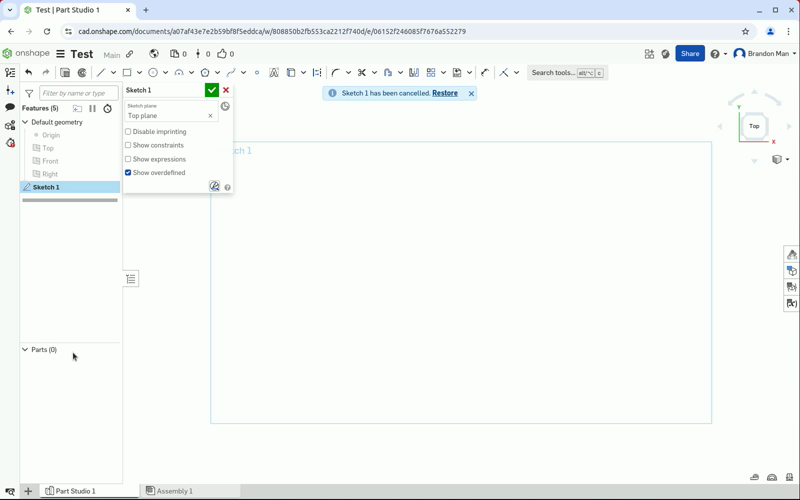
key(y)
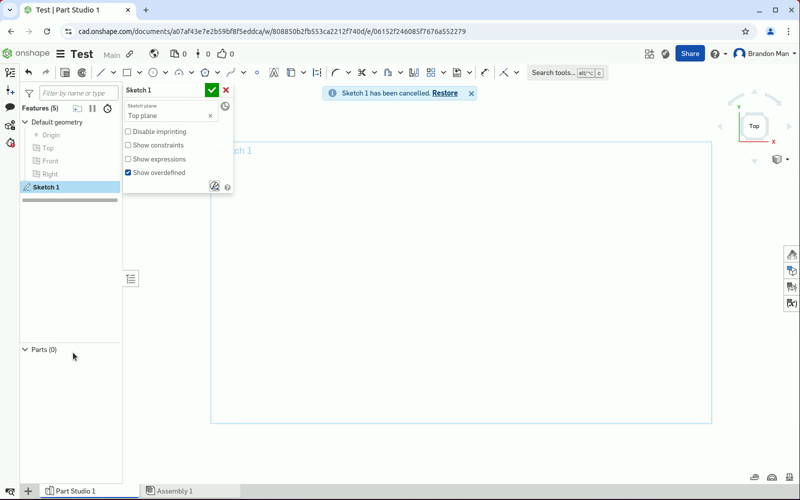
key(c)
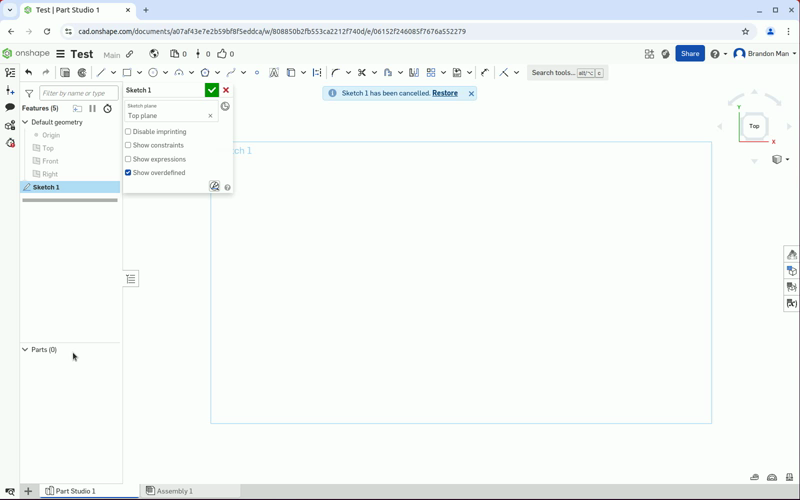
key_down(shift)
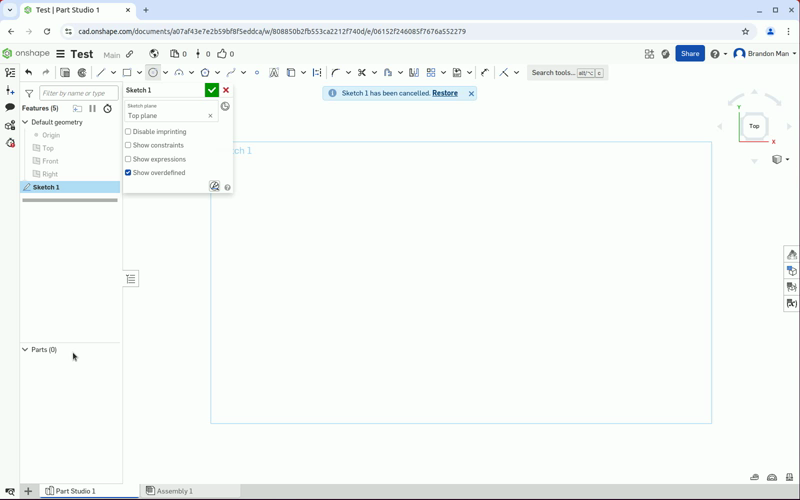
mouse_move(461, 282)
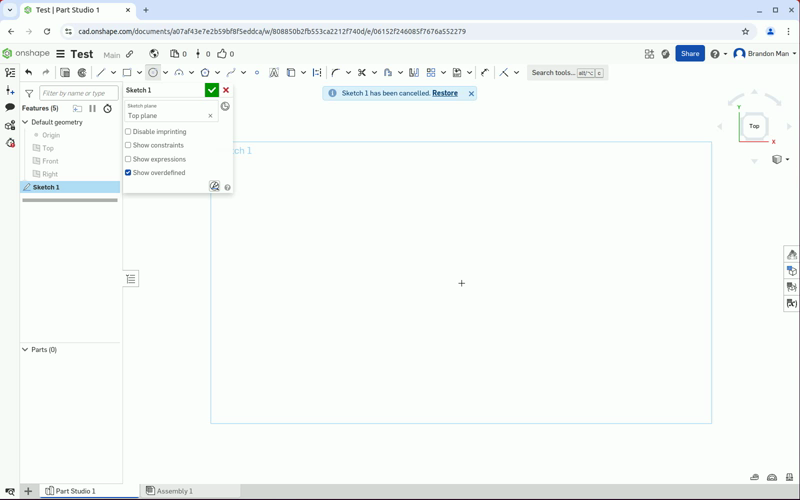
click(461, 282)
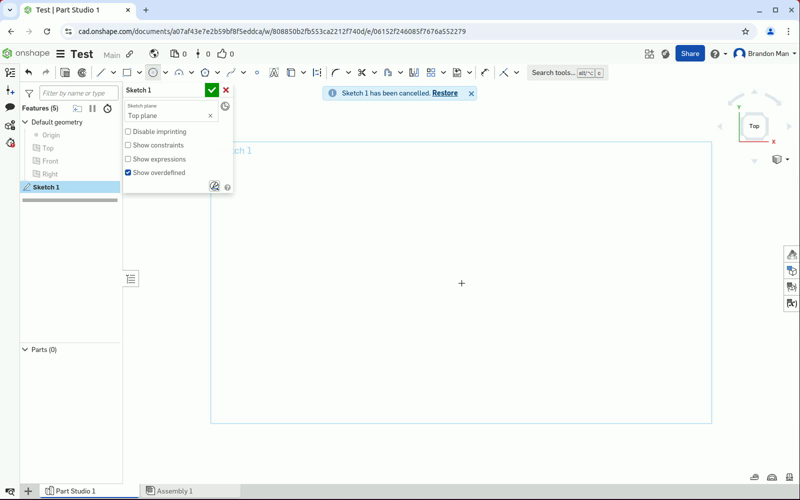
key_up(shift)
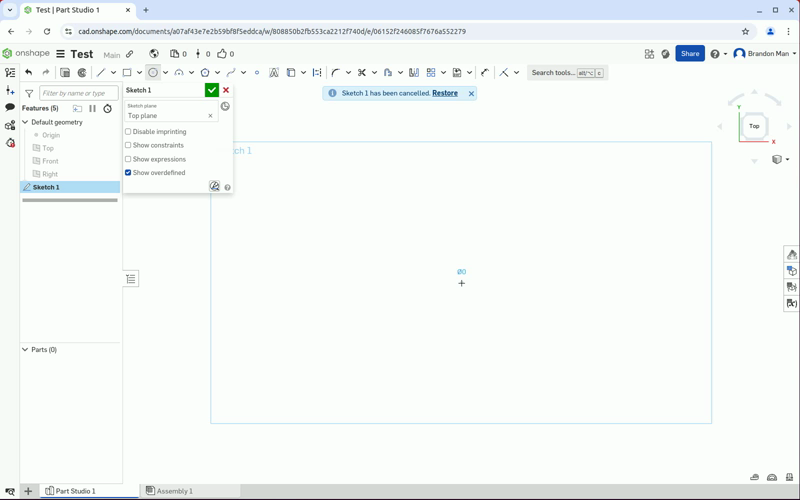
mouse_move(487, 282)
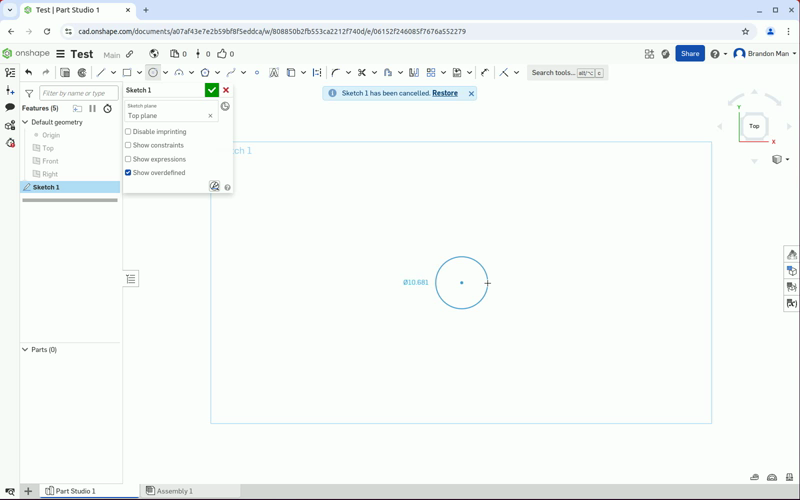
click(487, 282)
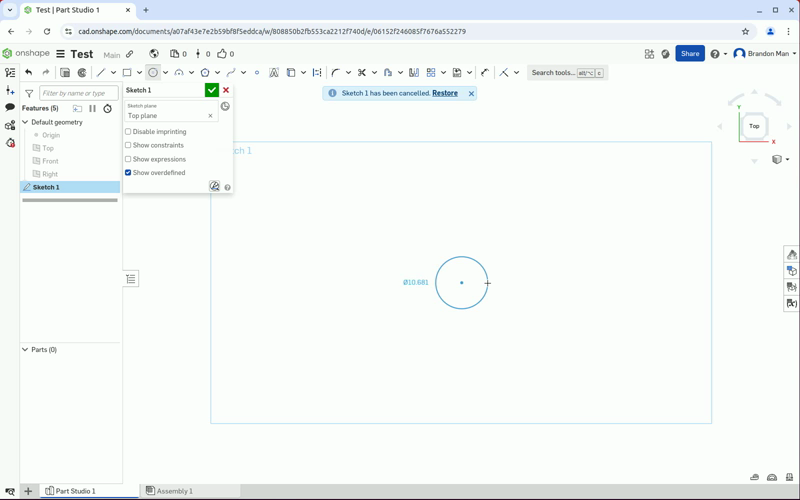
key(esc)
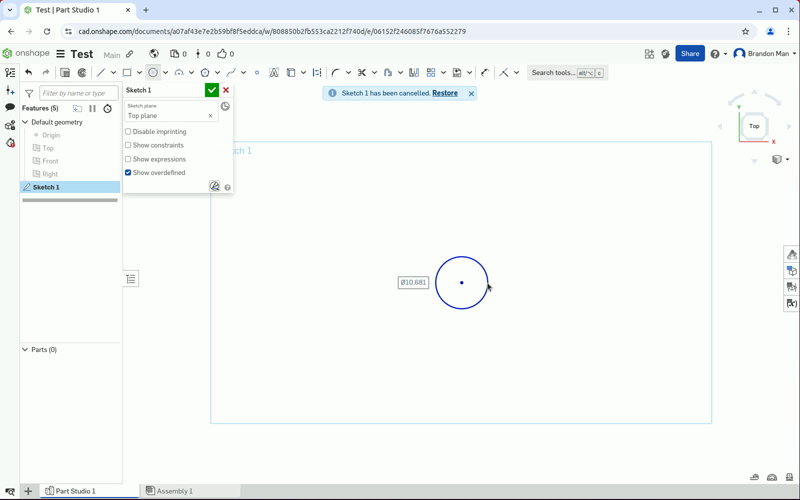
mouse_move(455, 280)
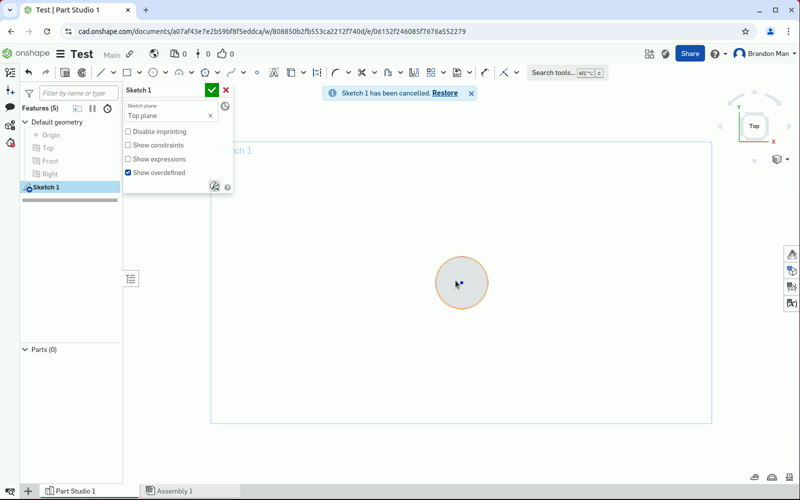
click(455, 280)
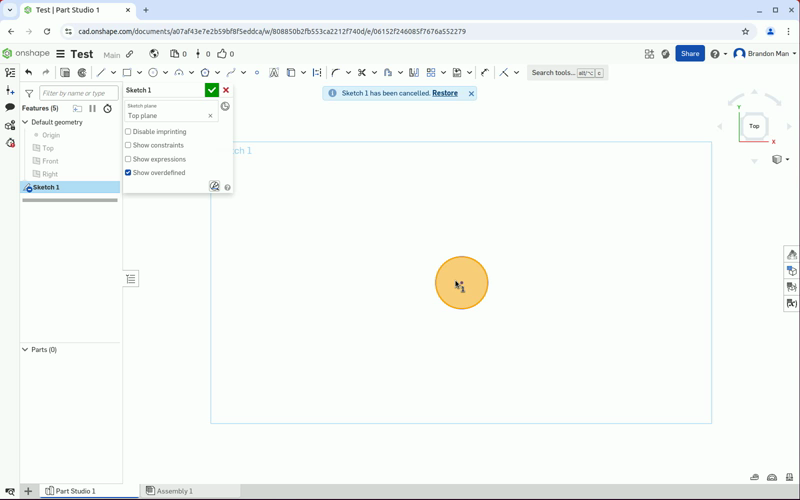
mouse_move(73, 352)
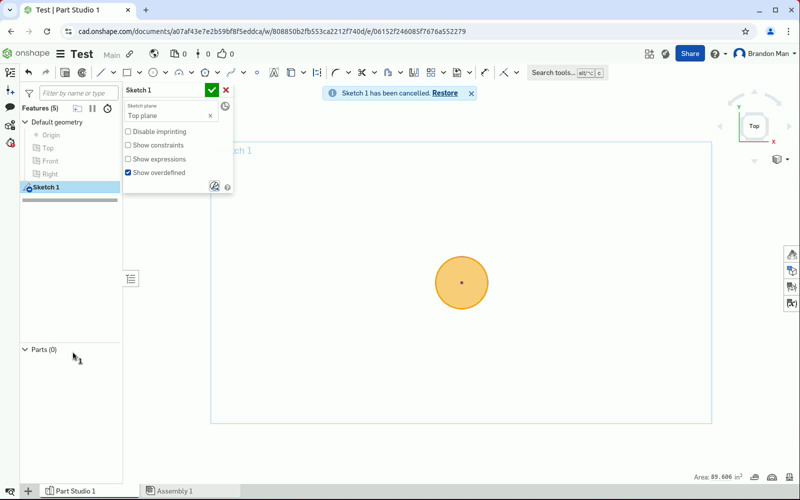
key(shift+y)
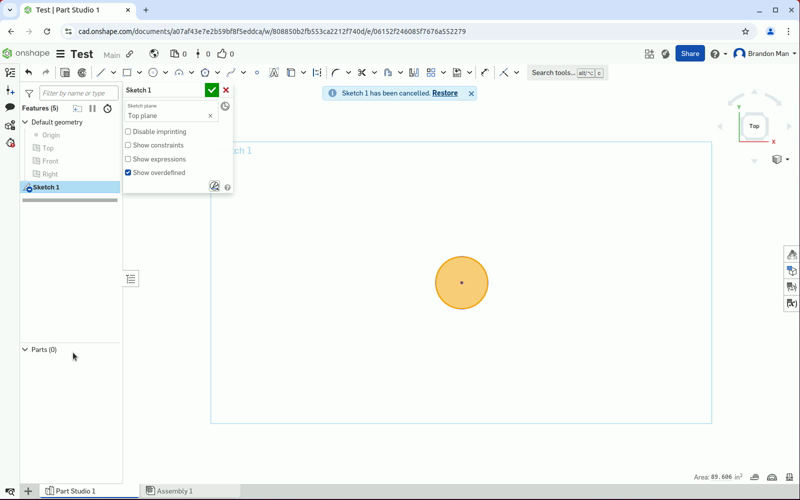
key(shift+e)
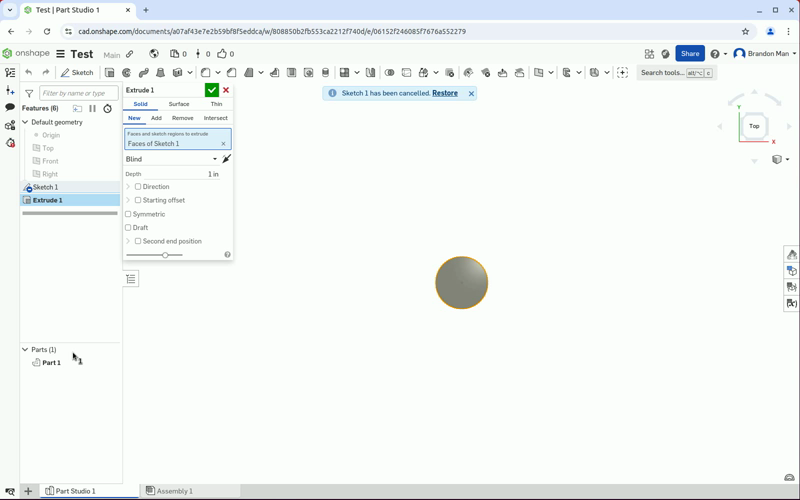
mouse_move(143, 106)
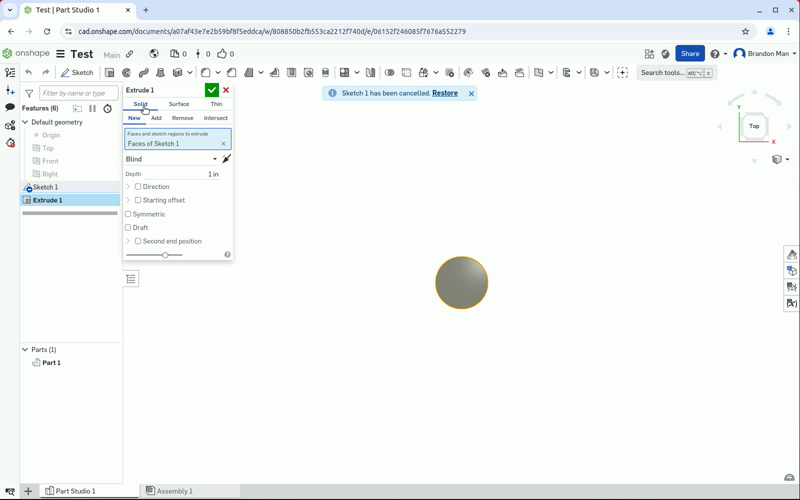
click(143, 106)
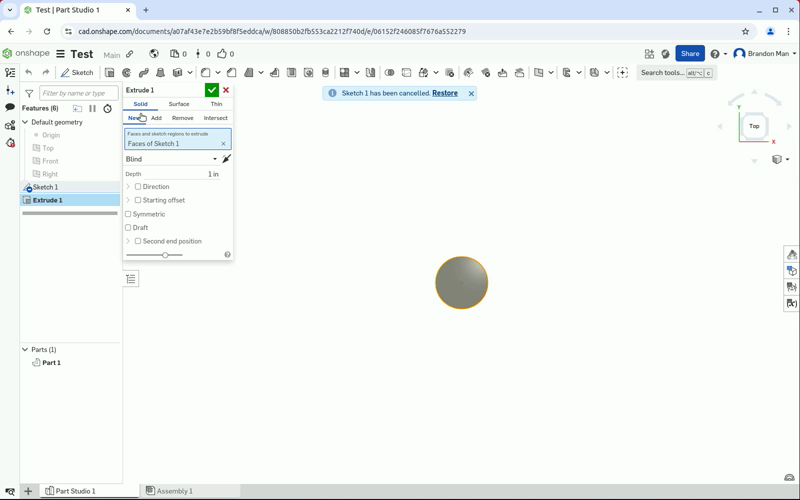
mouse_move(137, 120)
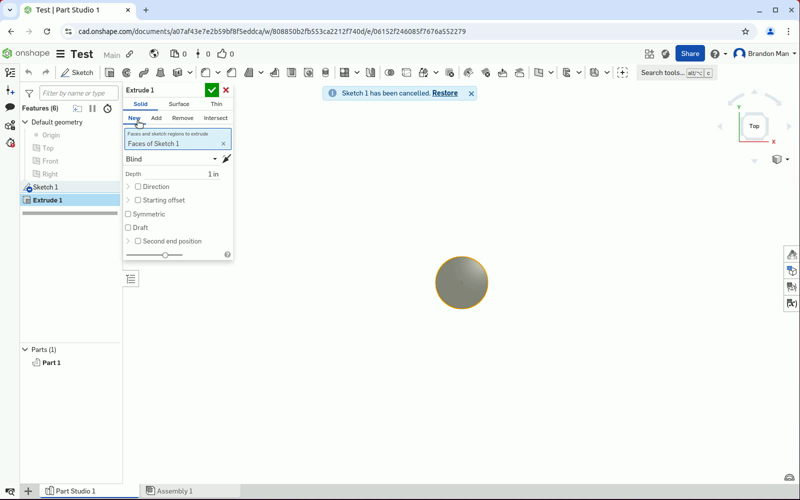
click(137, 120)
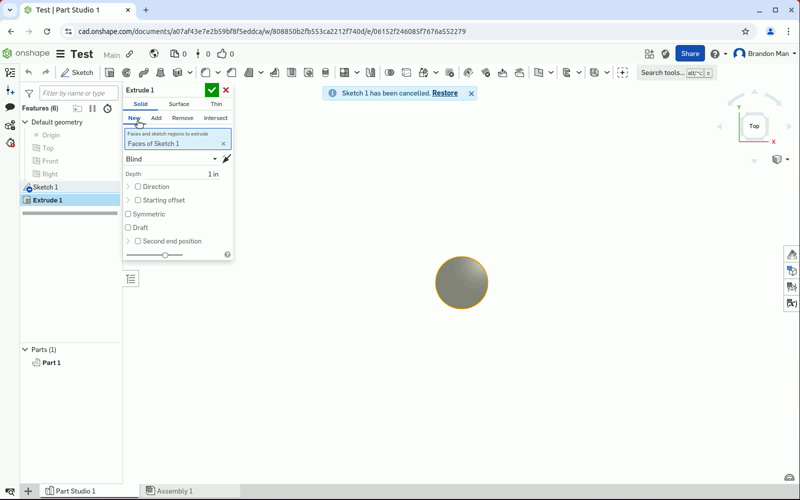
key(tab, 4)
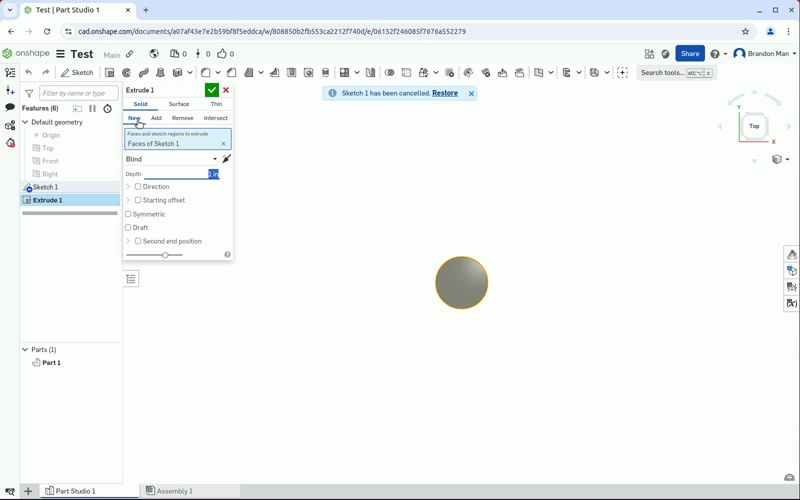
text(17.572)
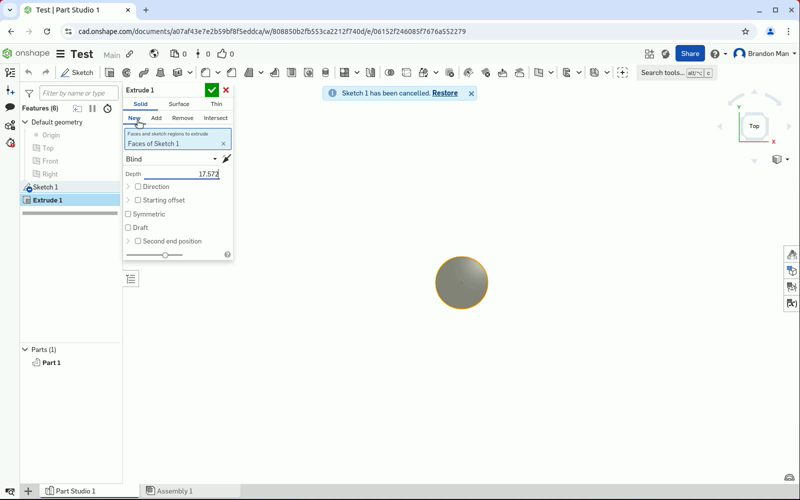
key(enter)
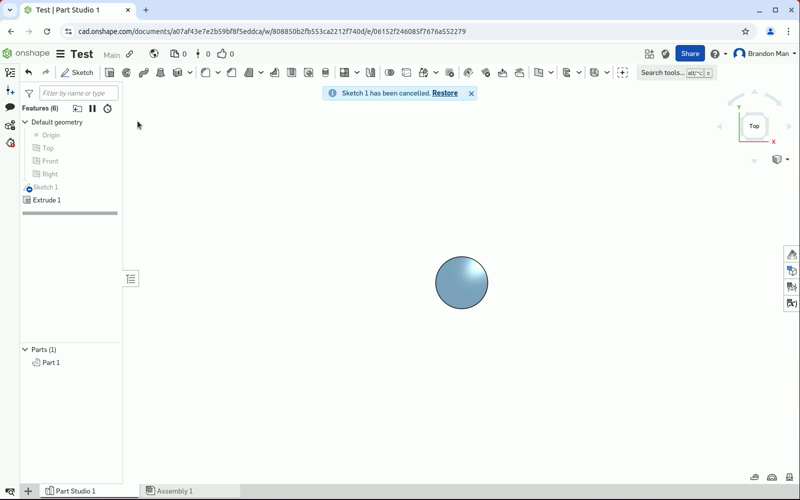
key(shift+h)
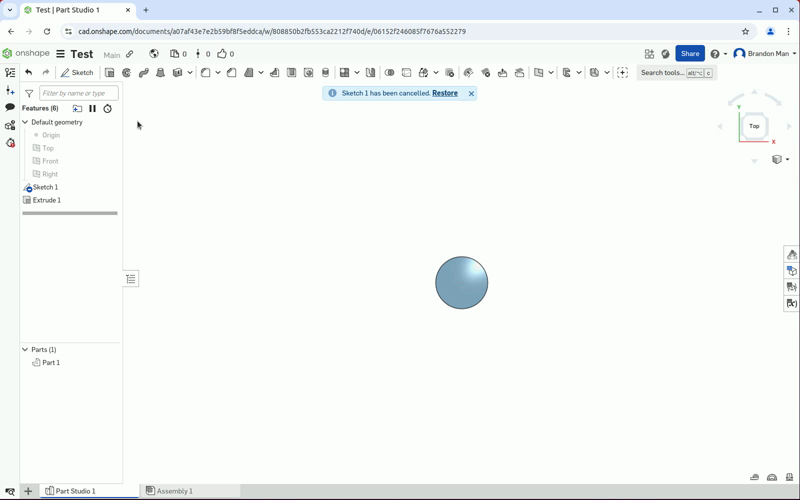
key(shift+h)
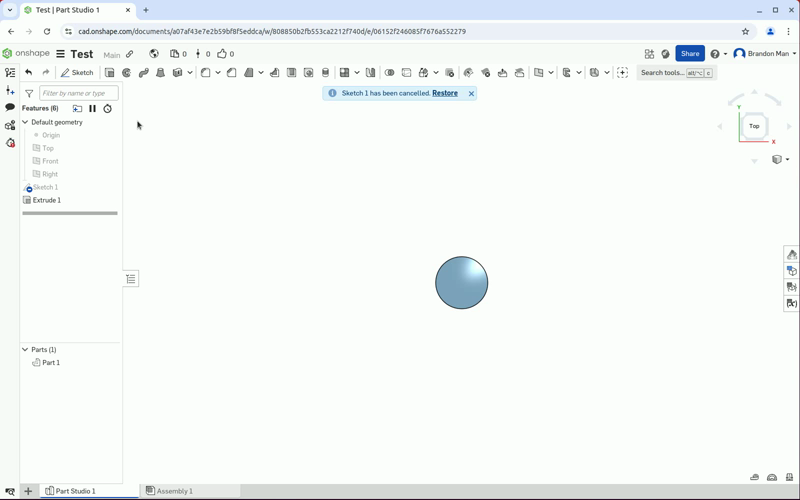
mouse_move(73, 189)
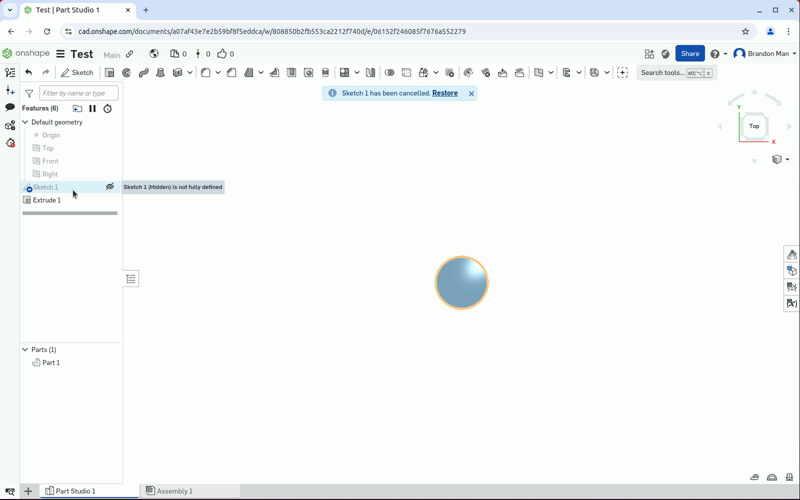
click(73, 189)
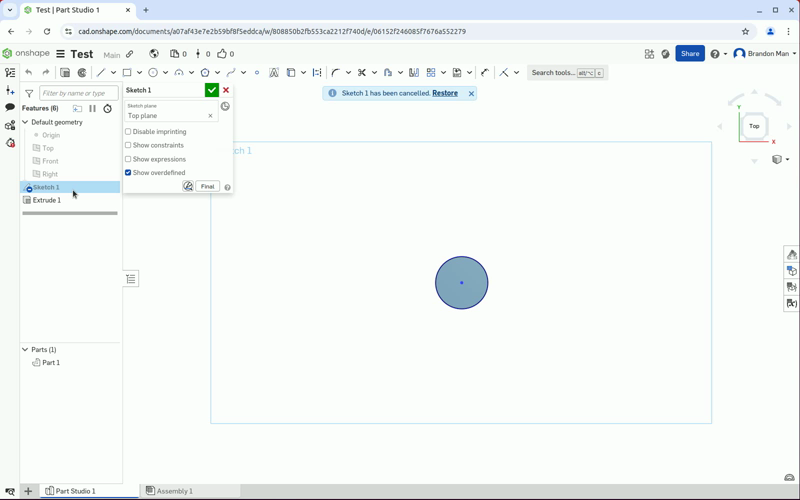
mouse_move(229, 92)
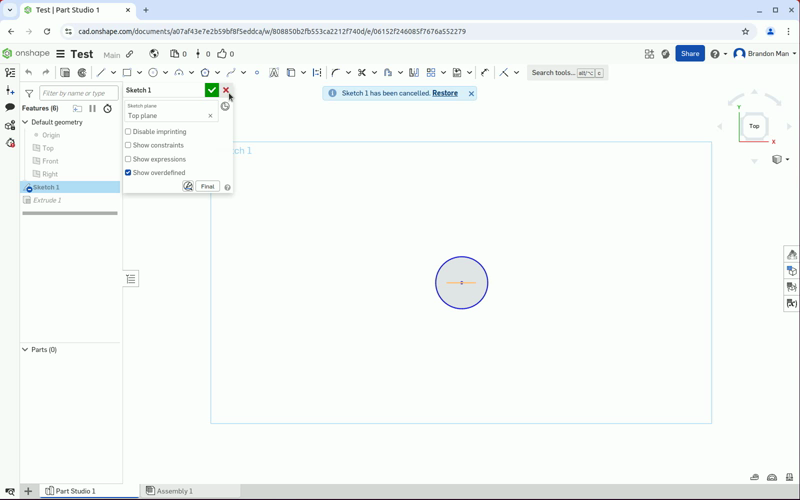
click(229, 92)
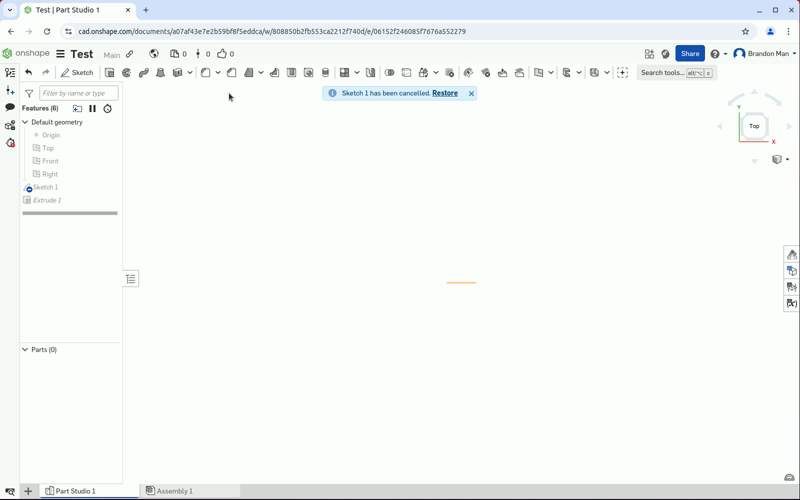
mouse_move(541, 75)
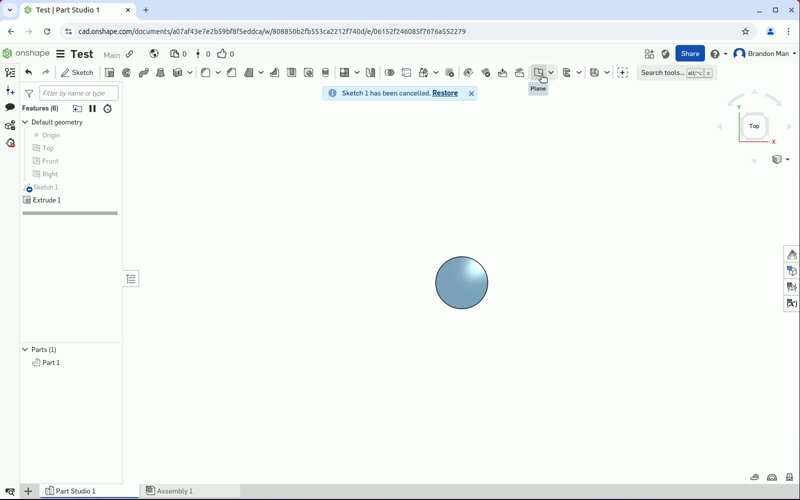
click(541, 75)
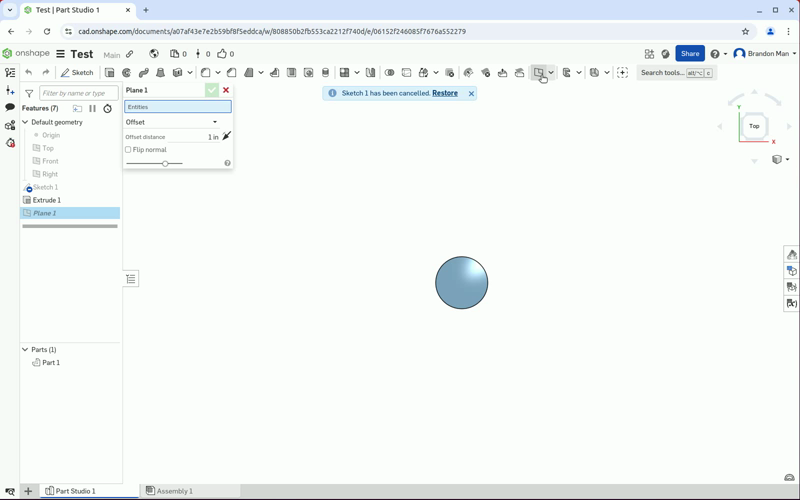
mouse_move(73, 150)
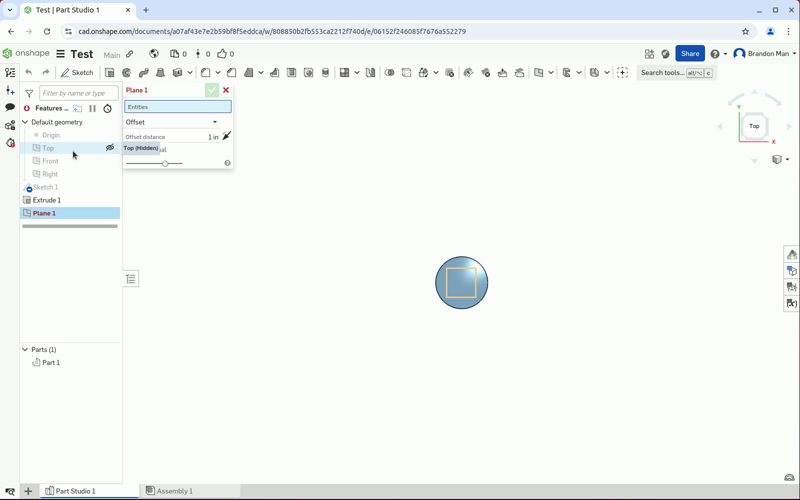
click(73, 150)
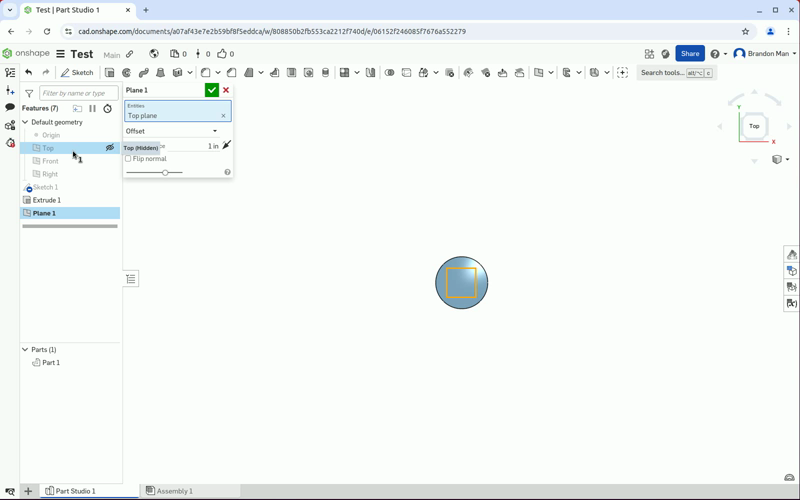
key(tab, 2)
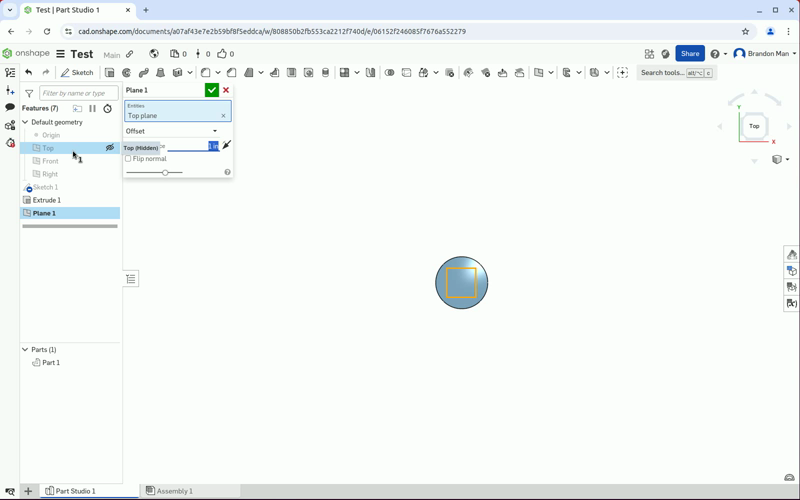
text(17.562)
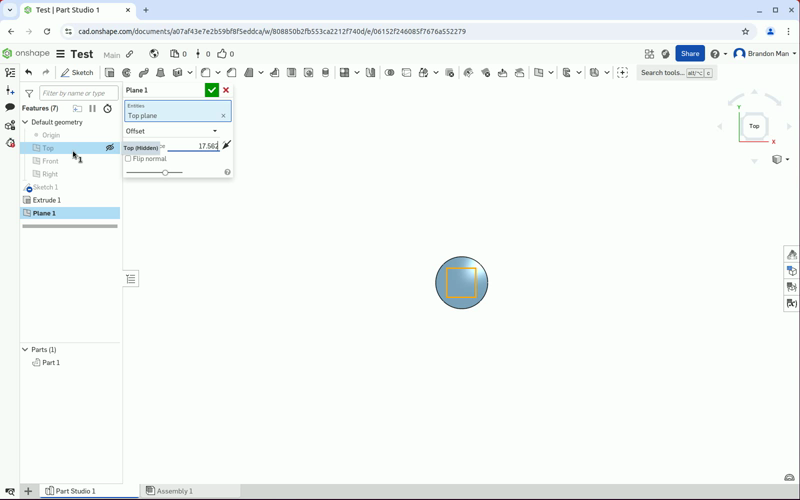
key(enter, 2)
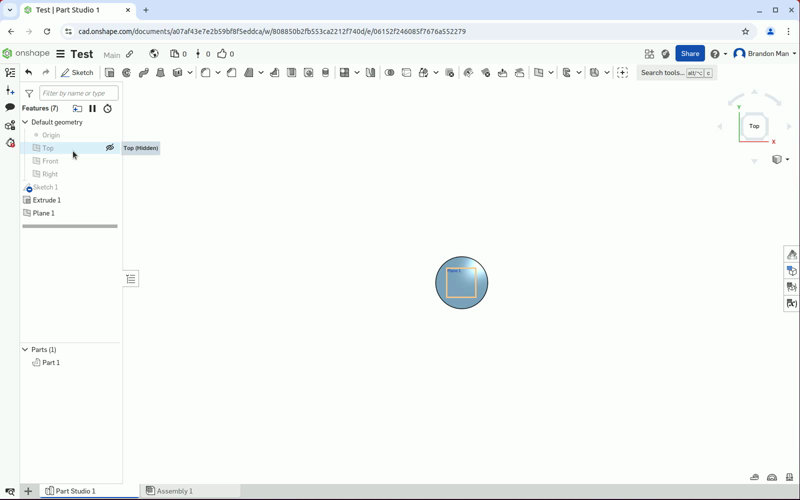
key(shift+s)
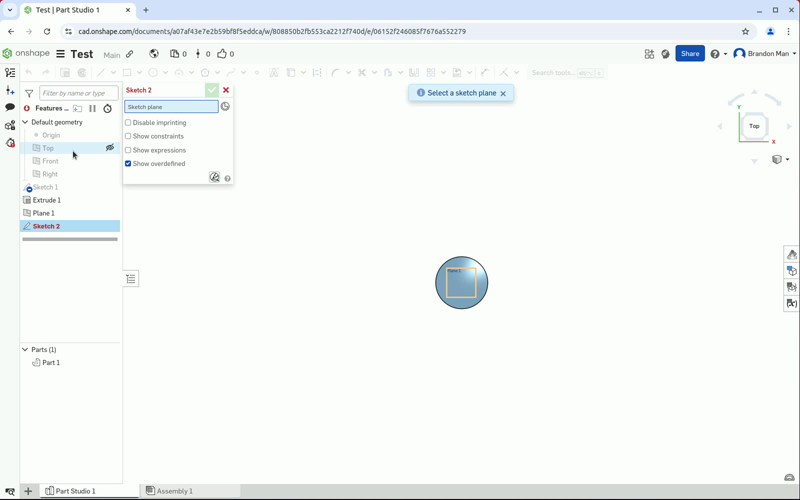
mouse_move(73, 215)
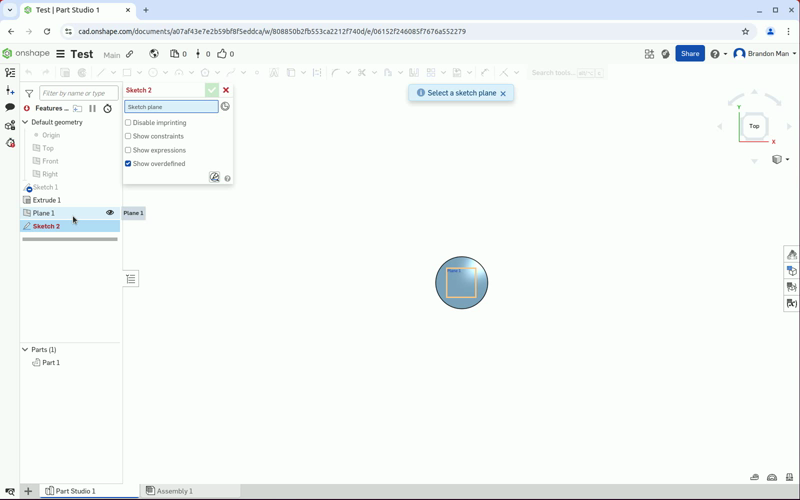
click(73, 215)
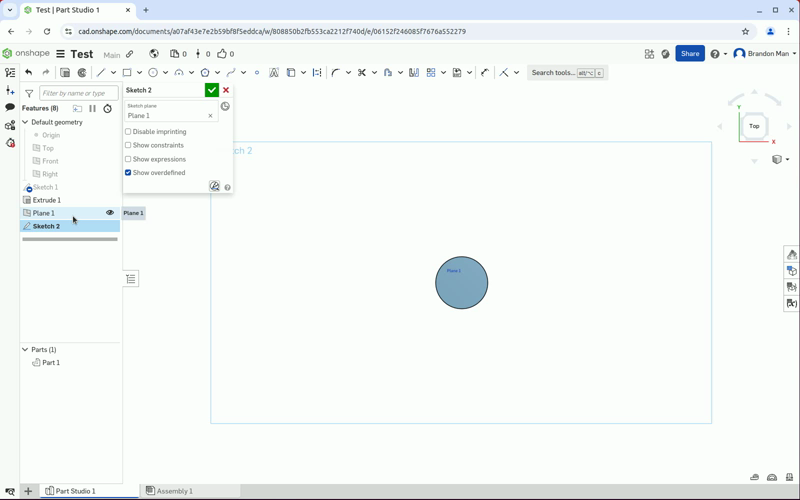
mouse_move(73, 352)
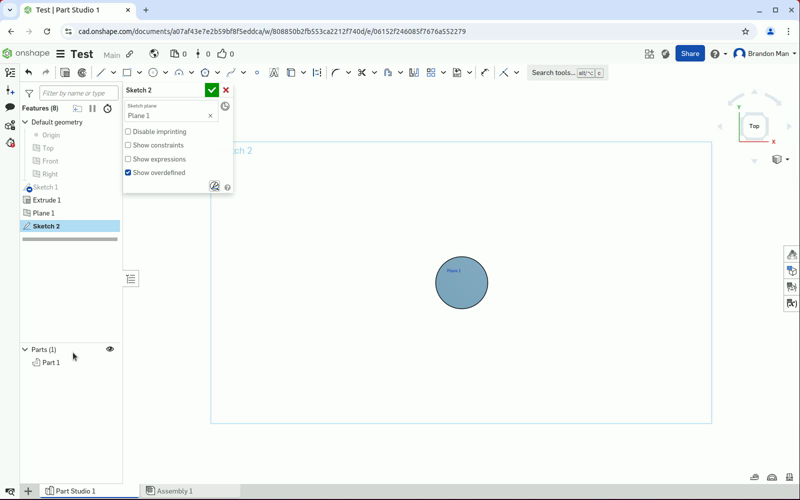
key(y)
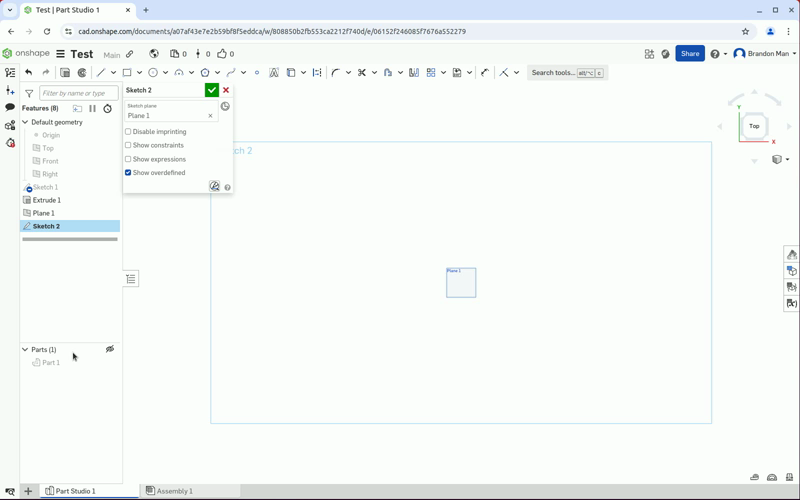
key(c)
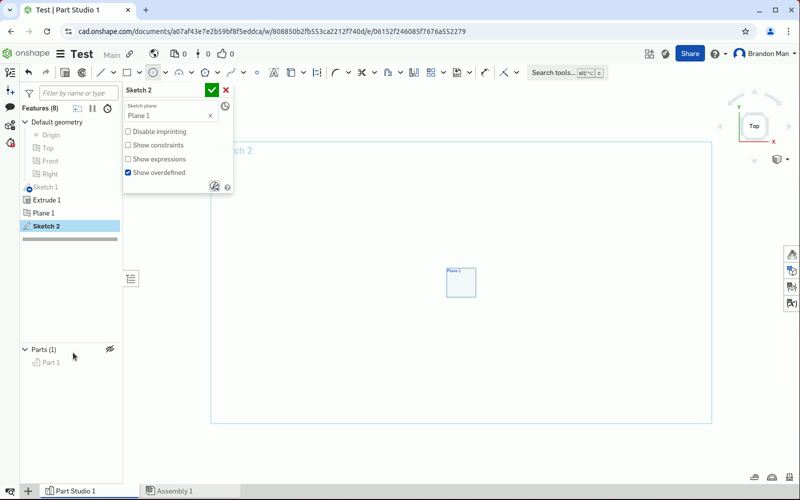
key_down(shift)
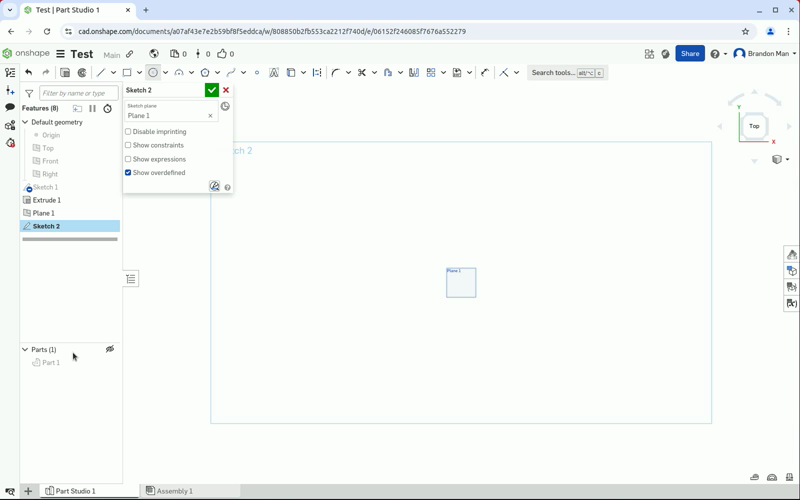
mouse_move(460, 282)
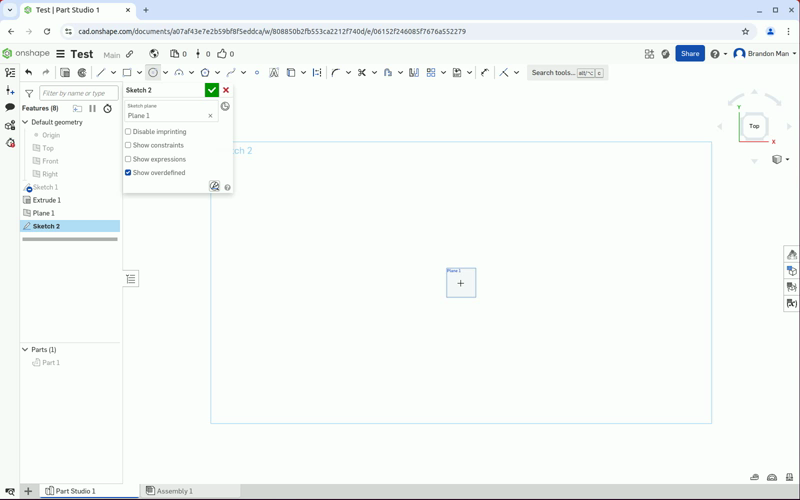
click(460, 282)
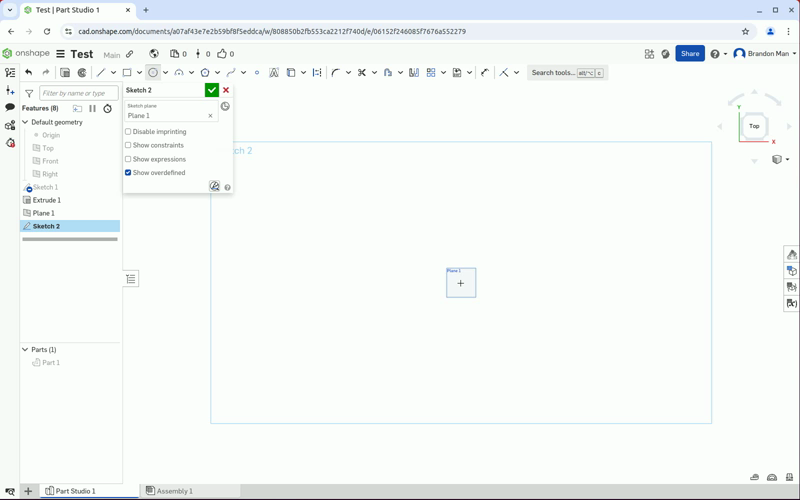
key_up(shift)
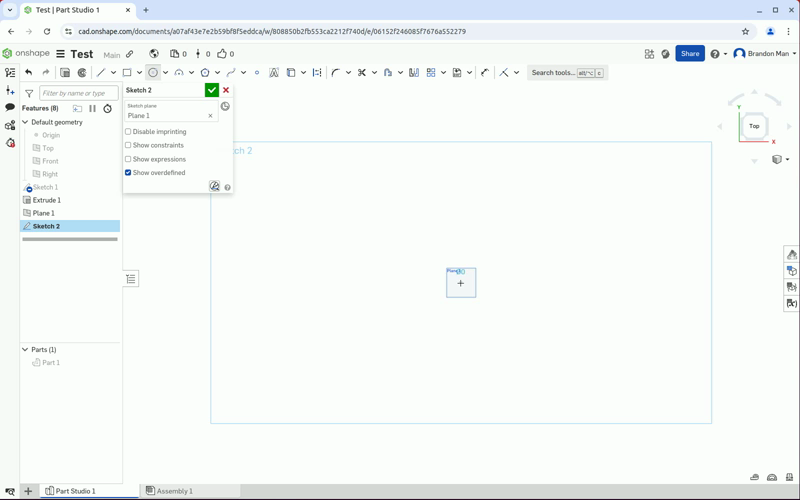
mouse_move(471, 282)
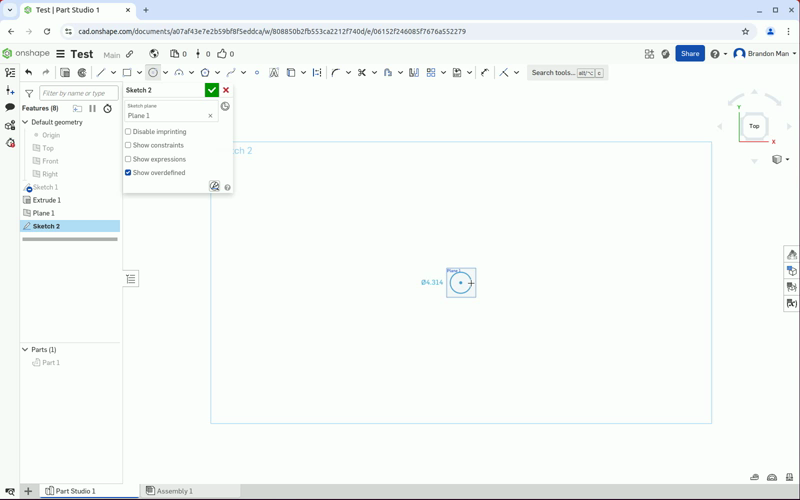
click(471, 282)
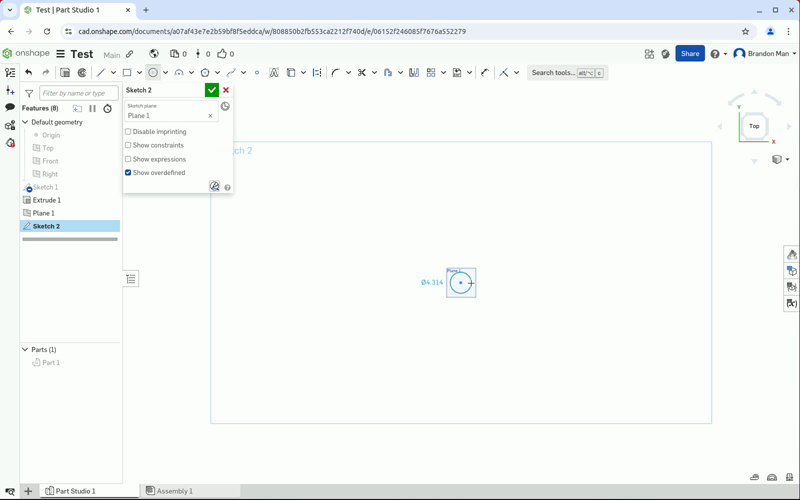
key(esc)
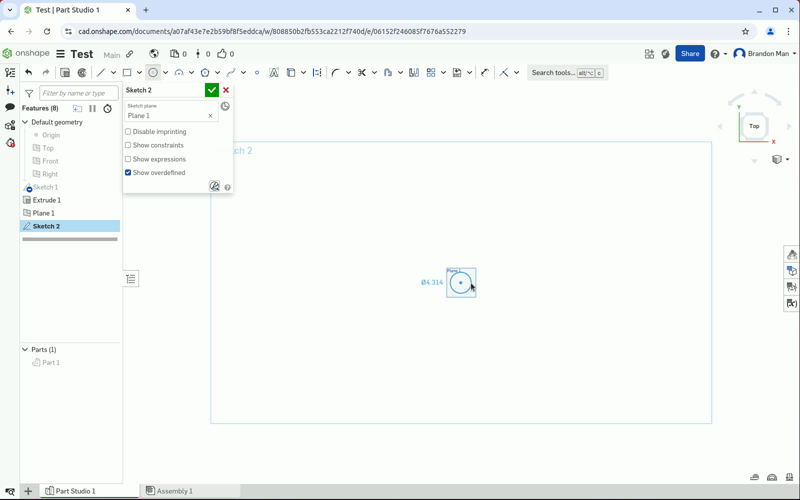
mouse_move(460, 276)
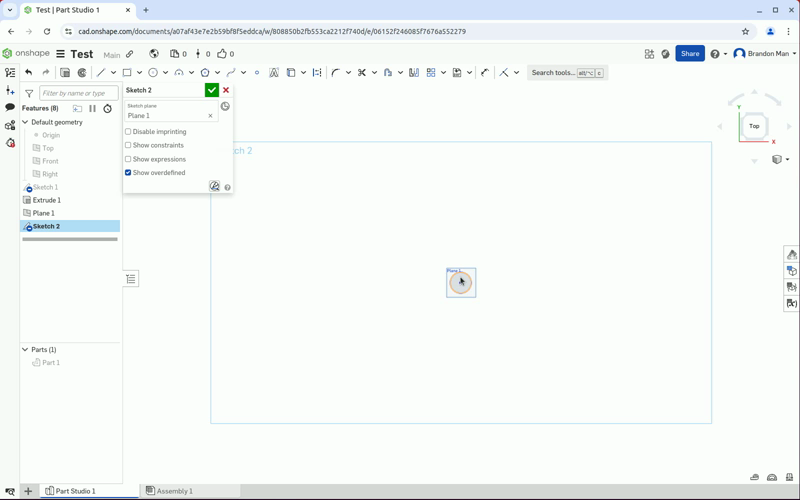
scroll(6)
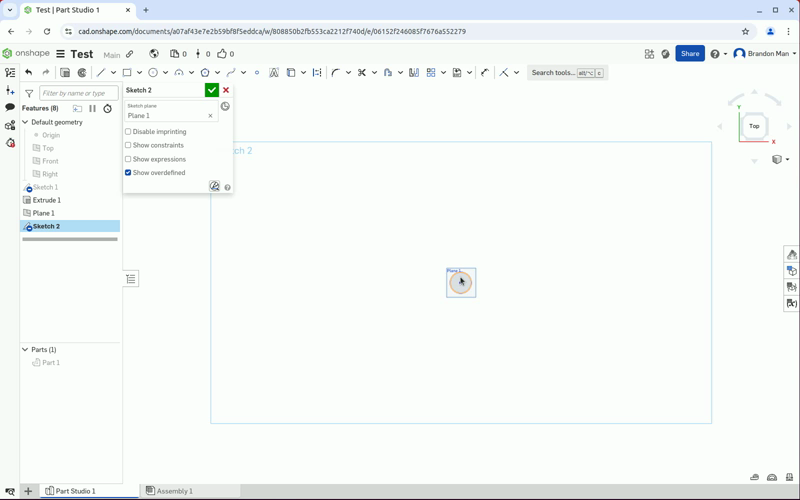
scroll(6)
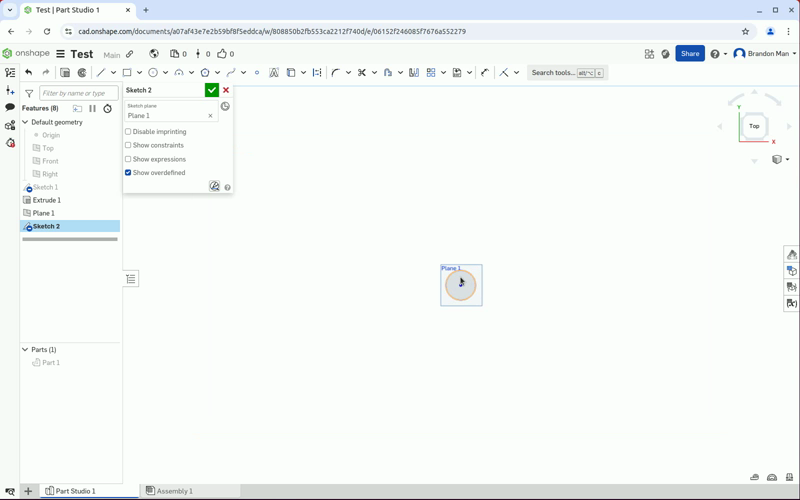
scroll(6)
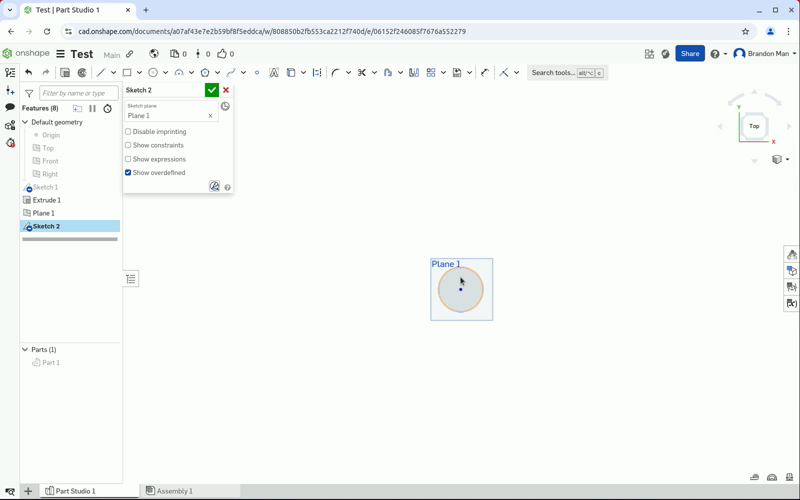
scroll(6)
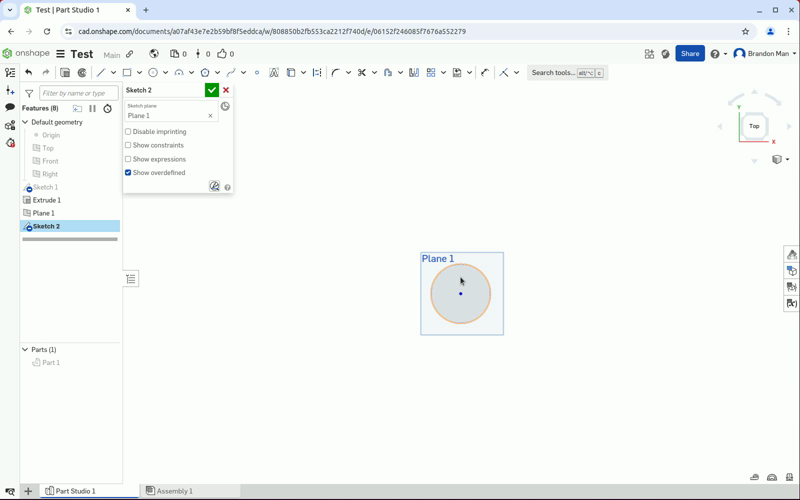
scroll(6)
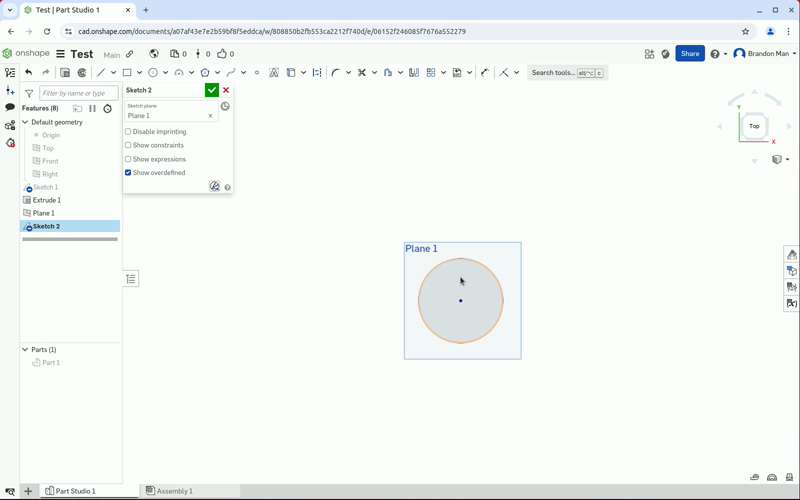
scroll(6)
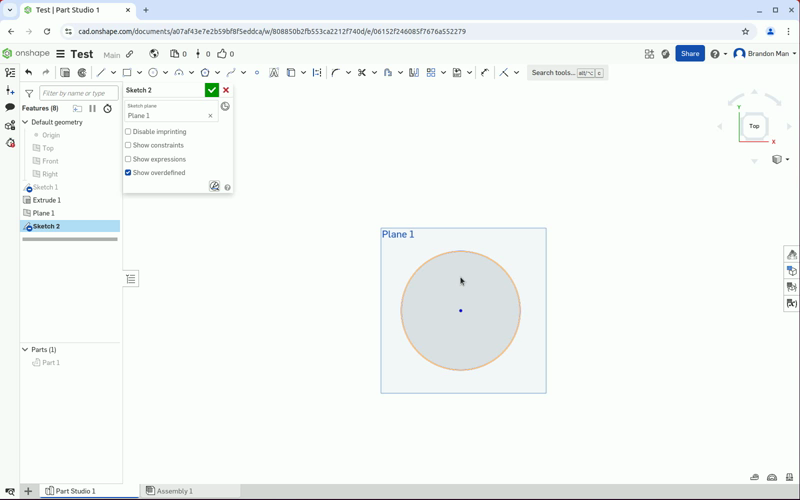
scroll(6)
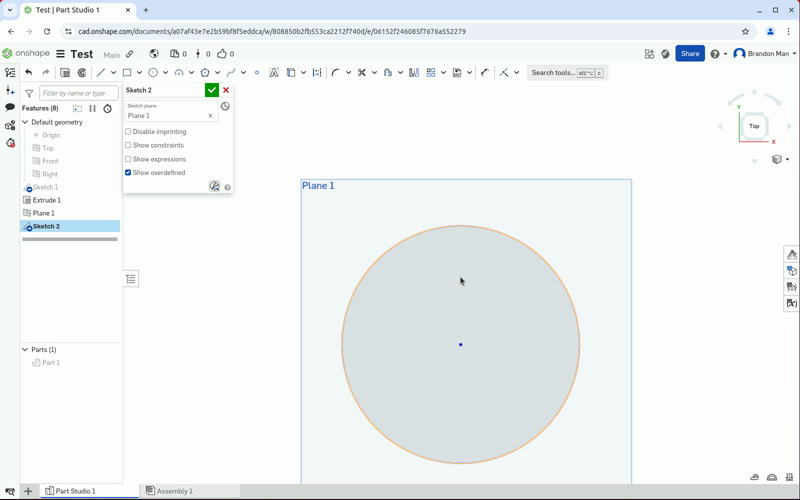
click(460, 276)
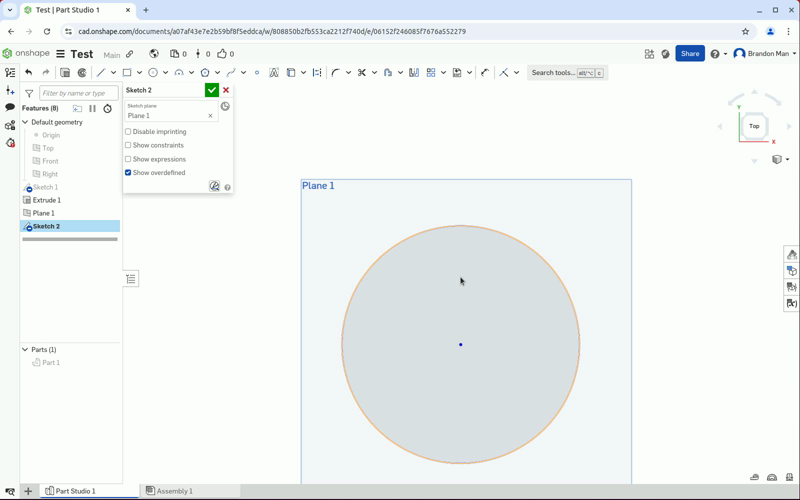
scroll(-6)
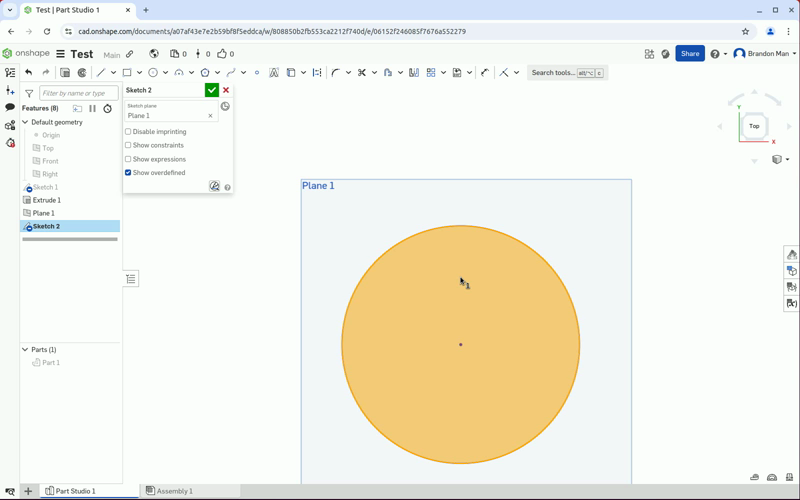
scroll(-6)
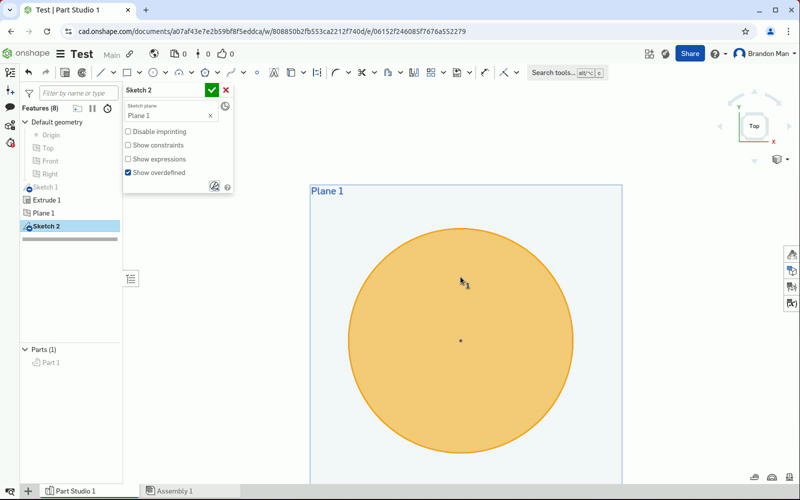
scroll(-6)
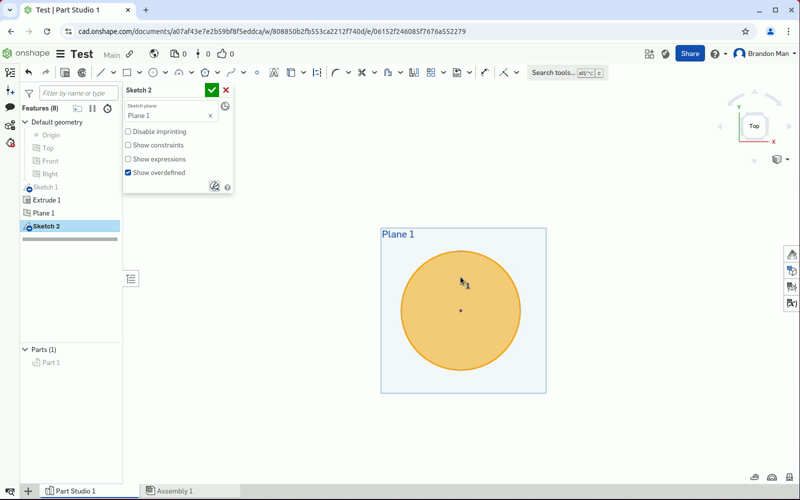
scroll(-6)
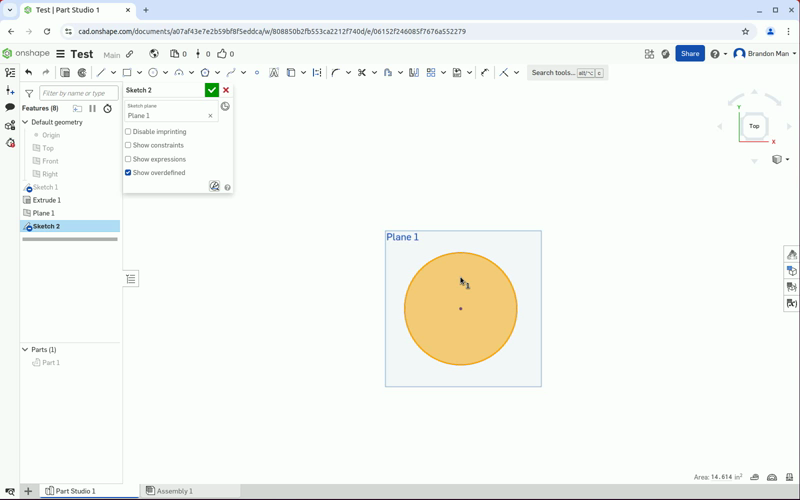
scroll(-6)
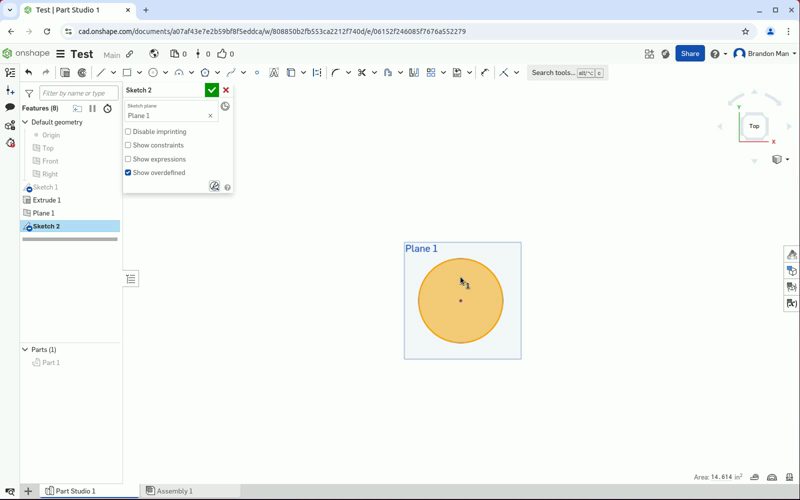
scroll(-6)
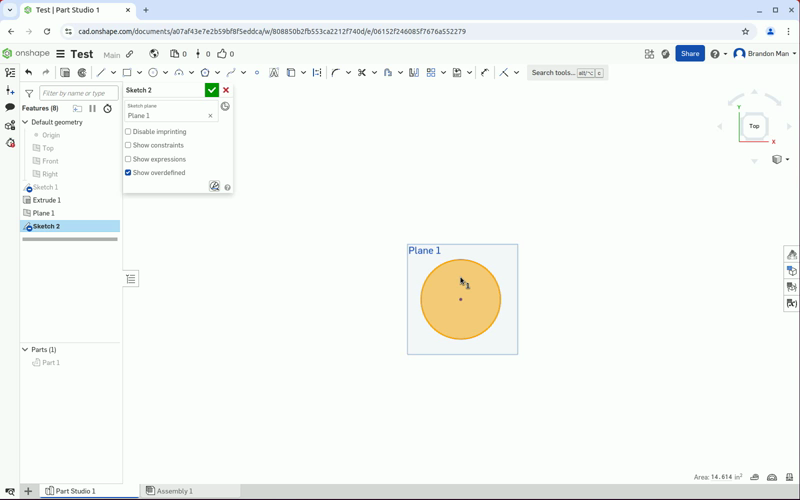
scroll(-6)
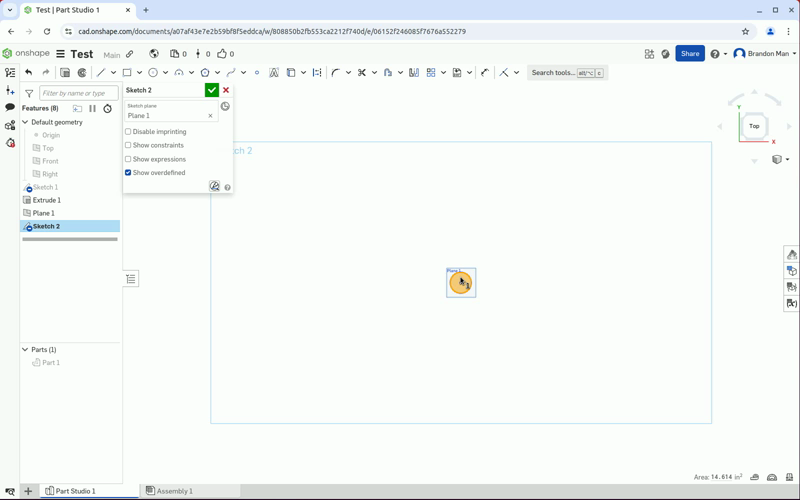
mouse_move(73, 352)
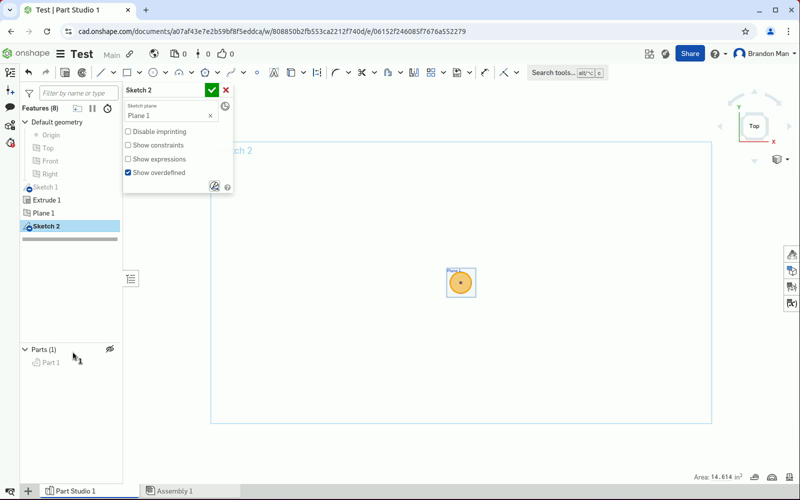
key(shift+y)
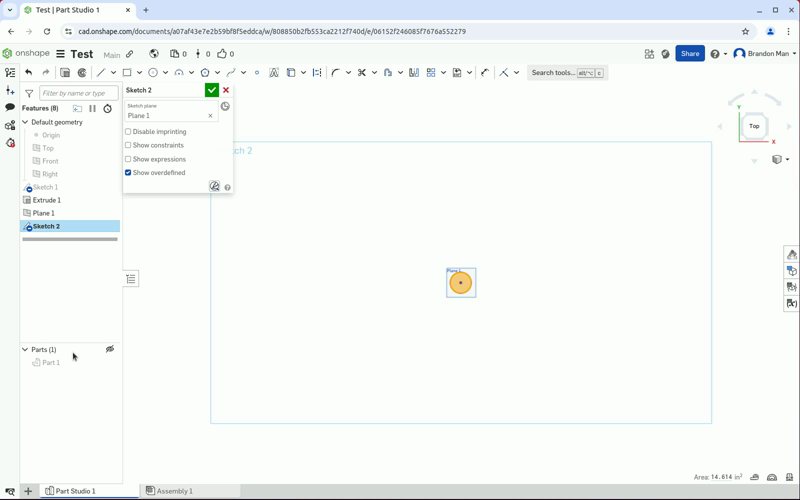
key(shift+e)
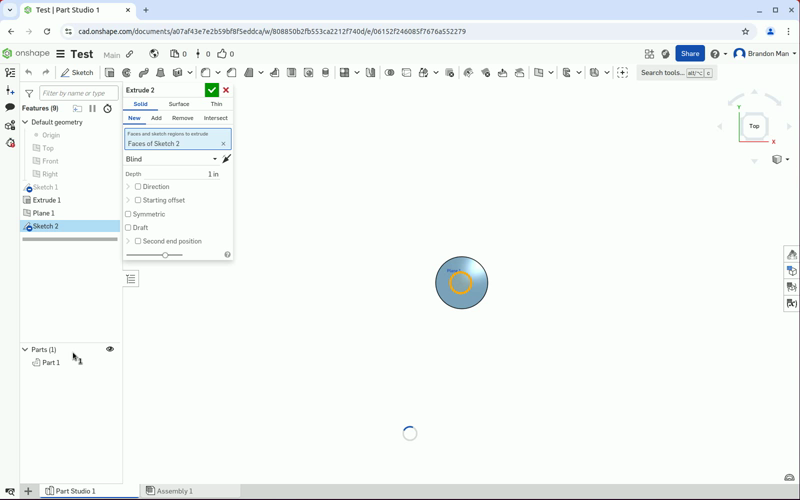
mouse_move(143, 106)
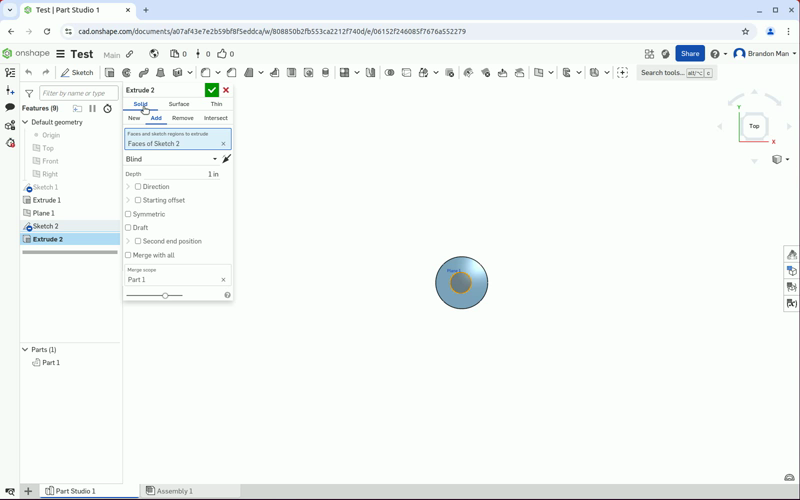
click(143, 106)
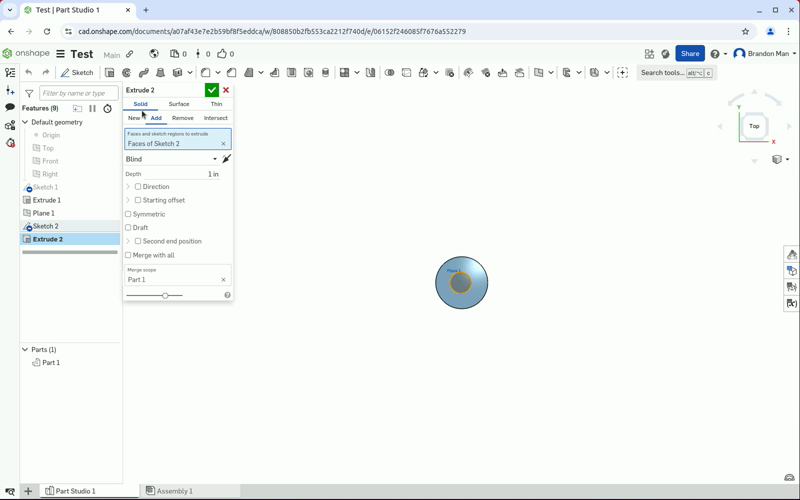
mouse_move(137, 120)
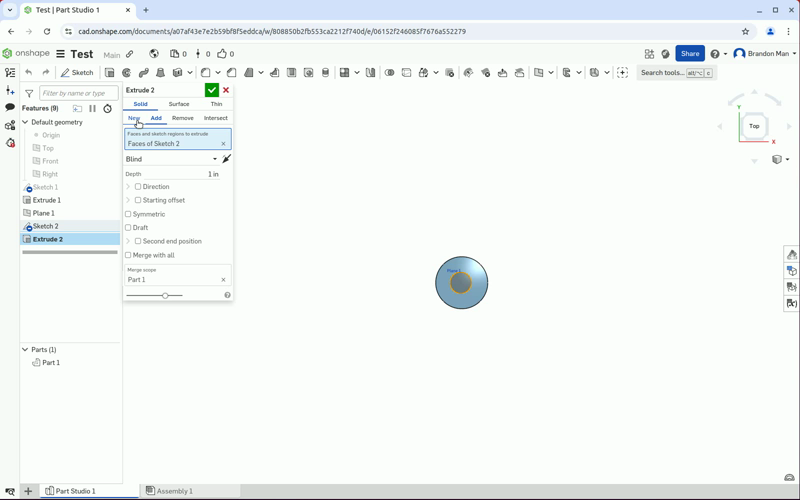
click(137, 120)
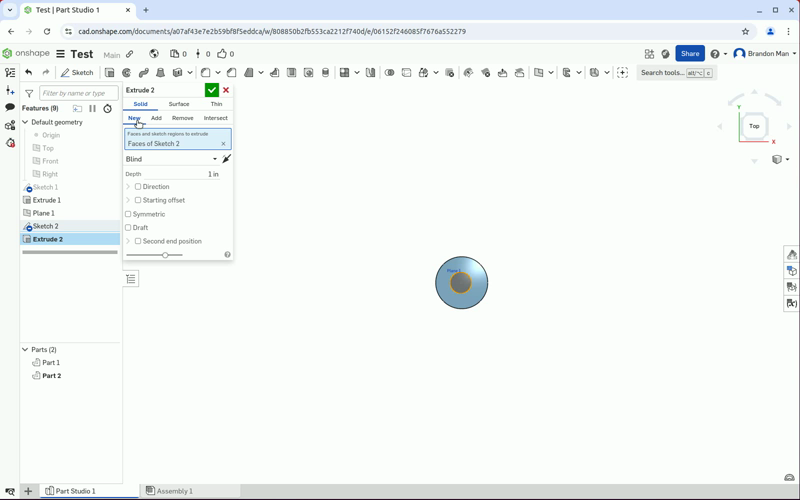
key(tab, 4)
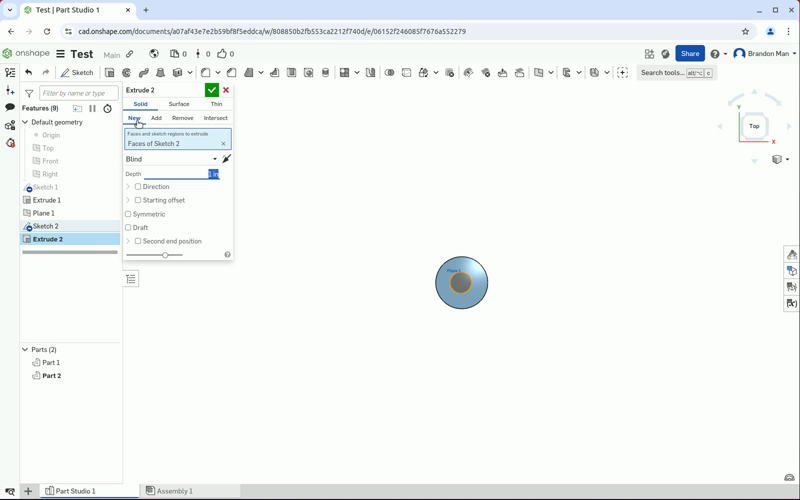
text(0.722)
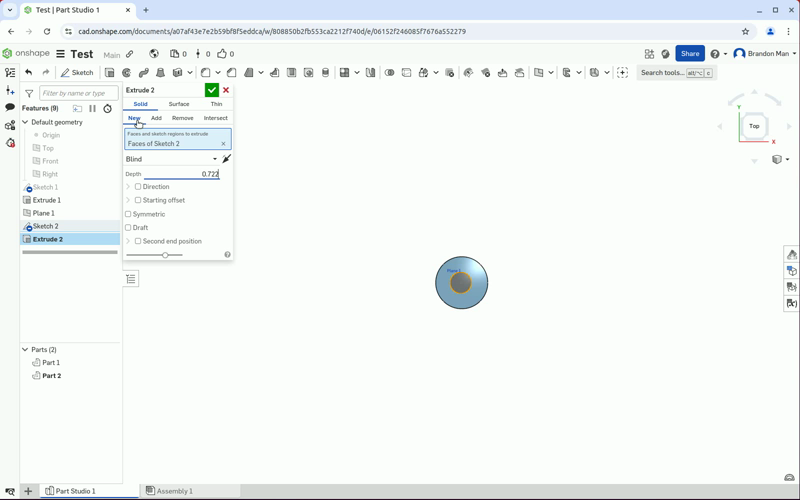
key(enter)
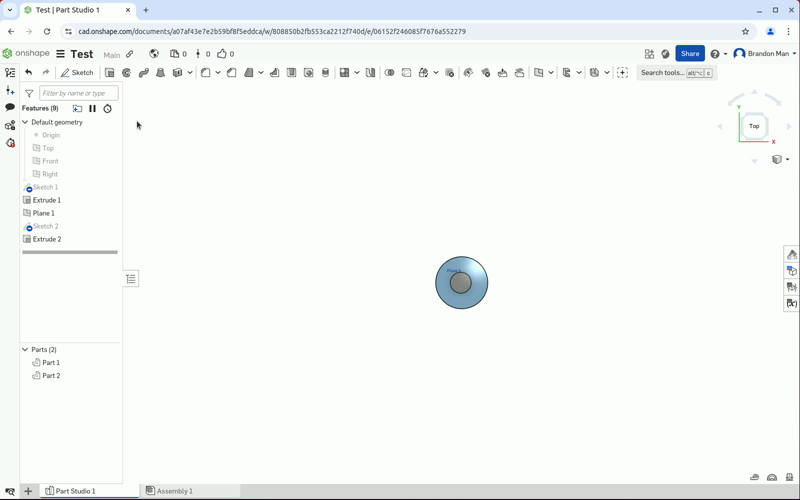
key(shift+h)
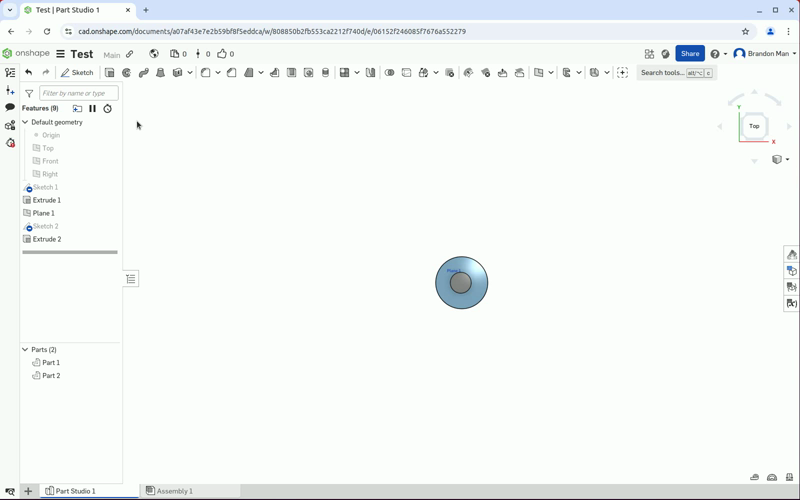
key(shift+h)
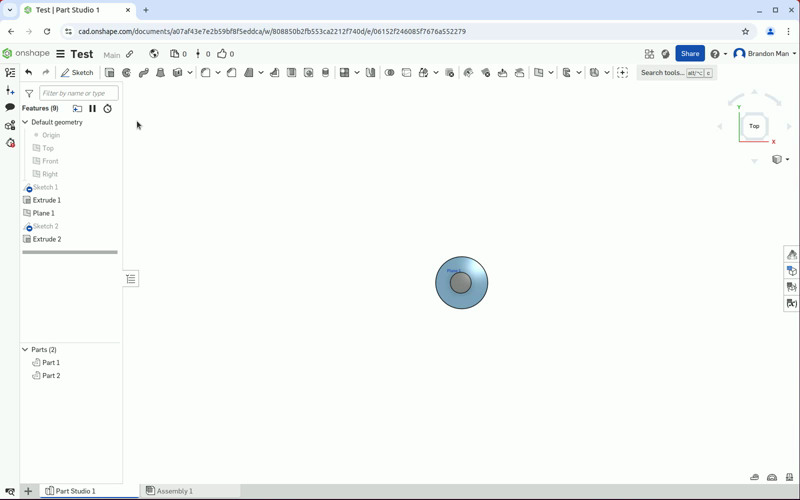
mouse_move(73, 189)
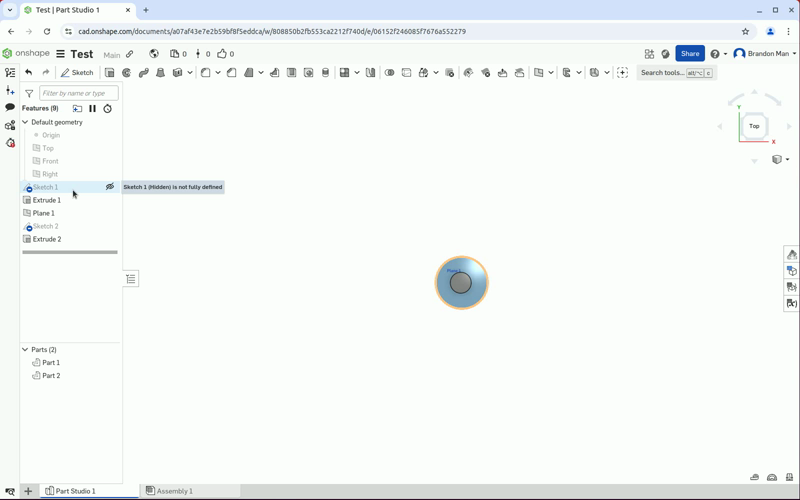
click(73, 189)
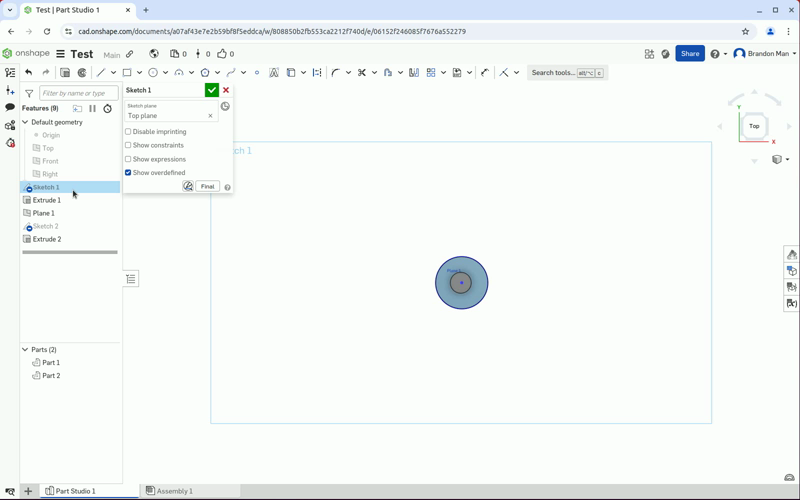
mouse_move(229, 92)
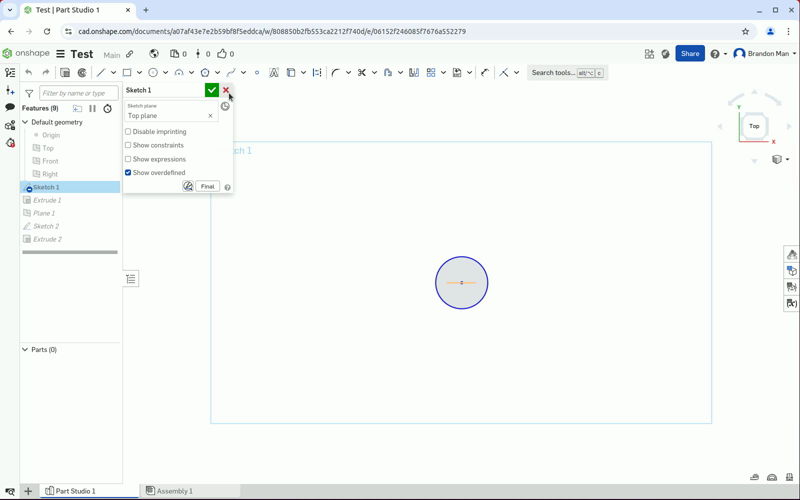
click(229, 92)
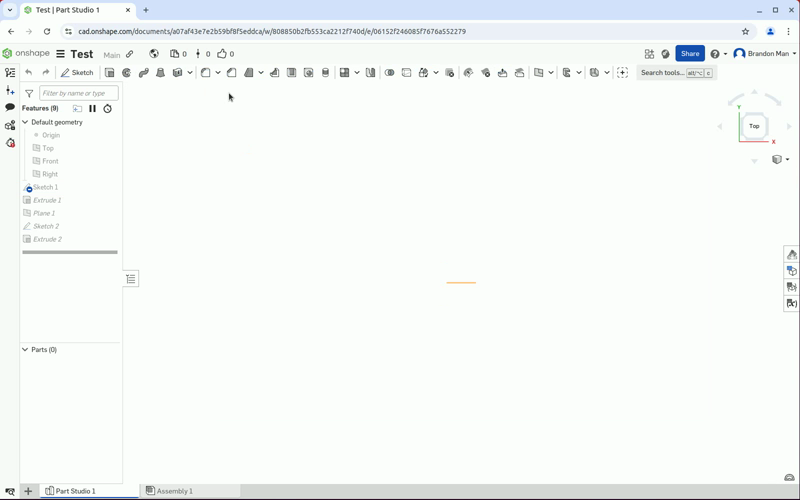
key(shift+s)
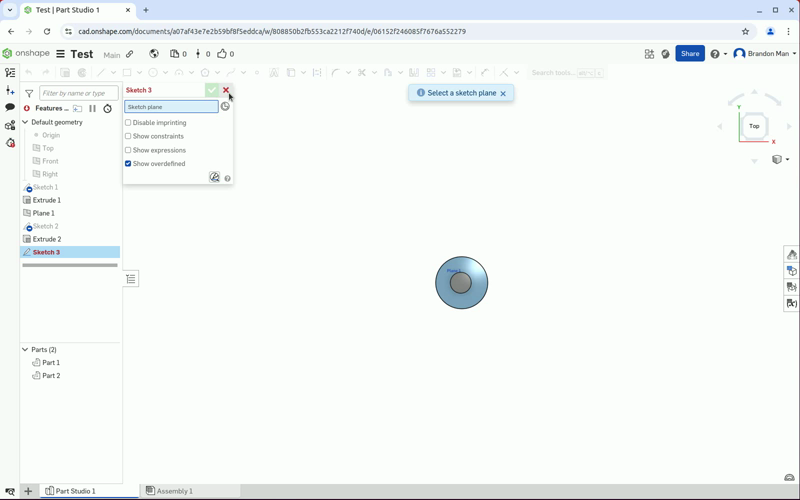
mouse_move(73, 215)
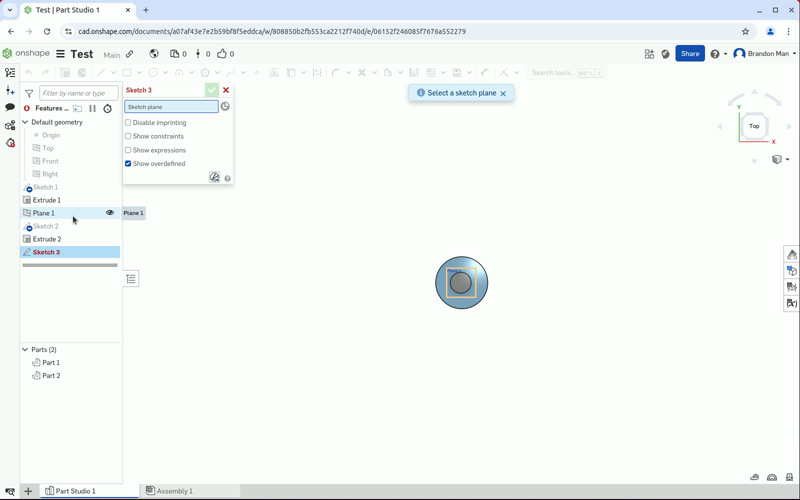
click(73, 215)
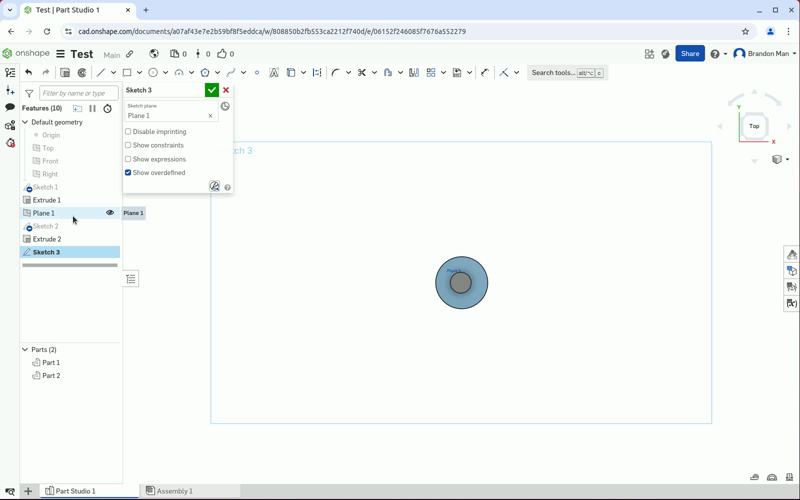
mouse_move(73, 352)
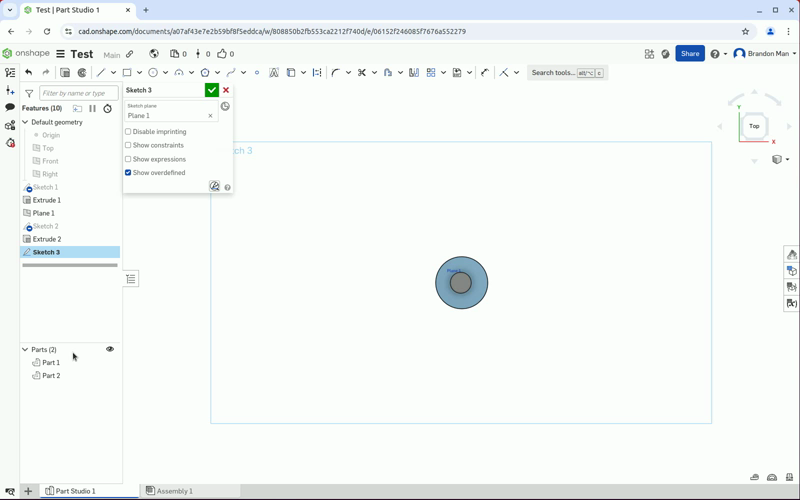
key(y)
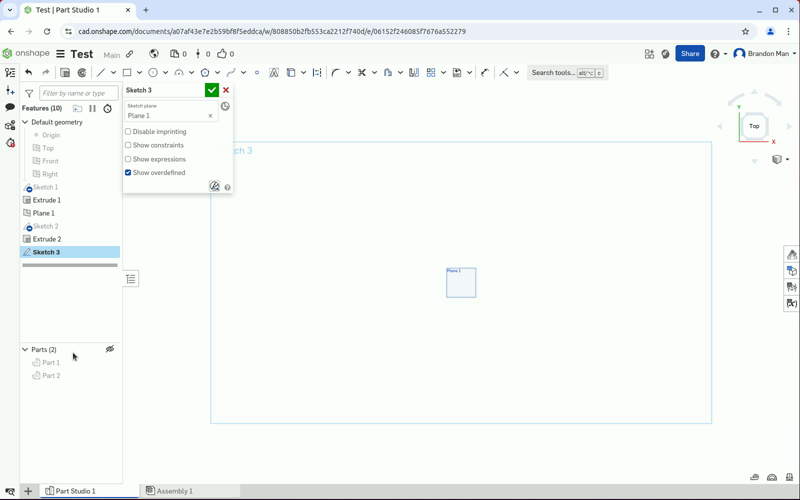
key(c)
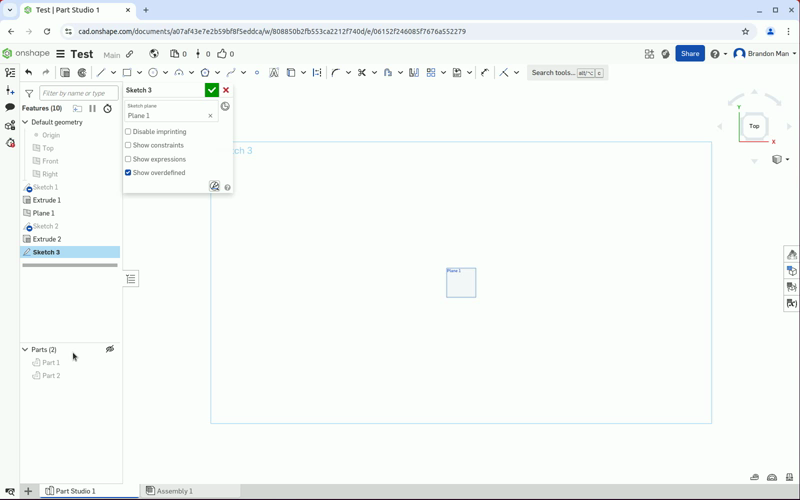
key_down(shift)
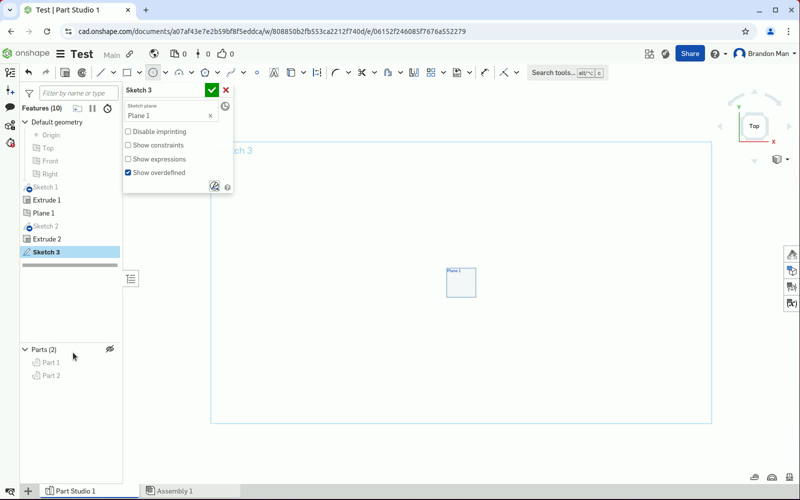
mouse_move(460, 282)
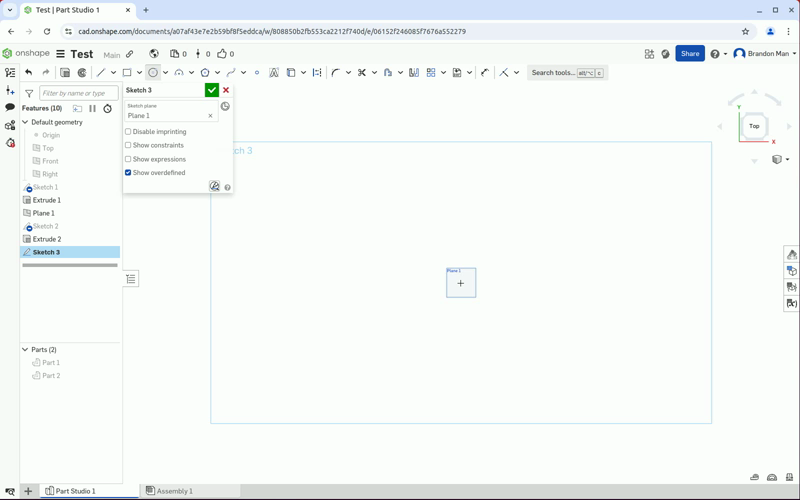
click(460, 282)
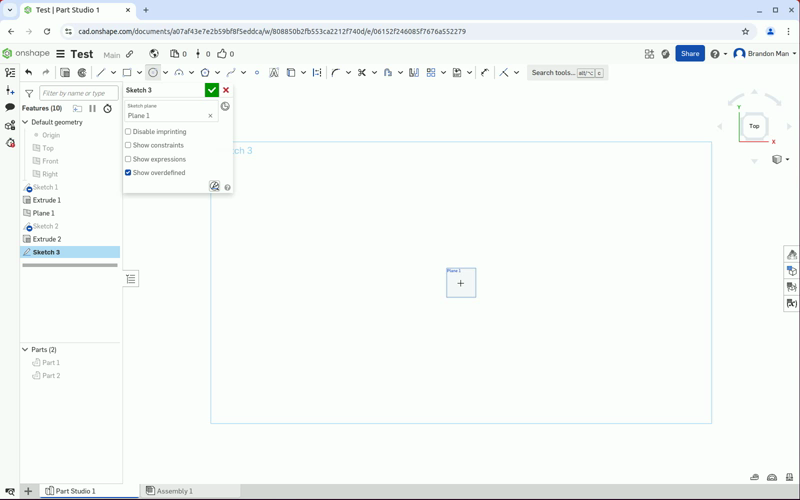
key_up(shift)
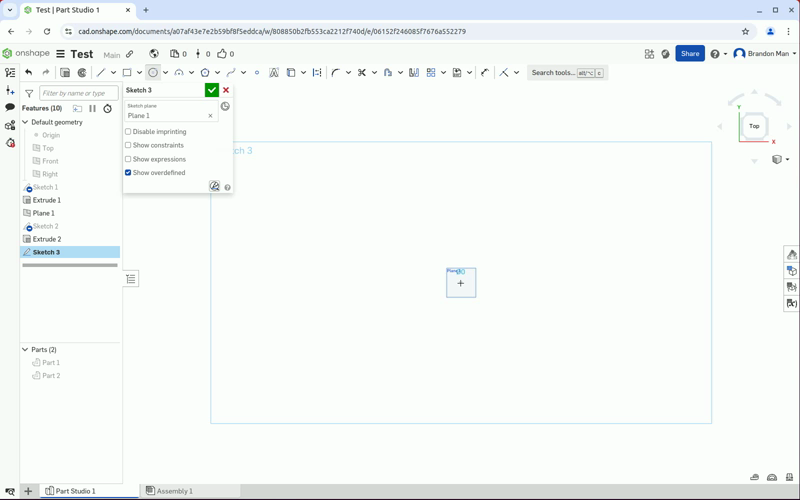
mouse_move(464, 282)
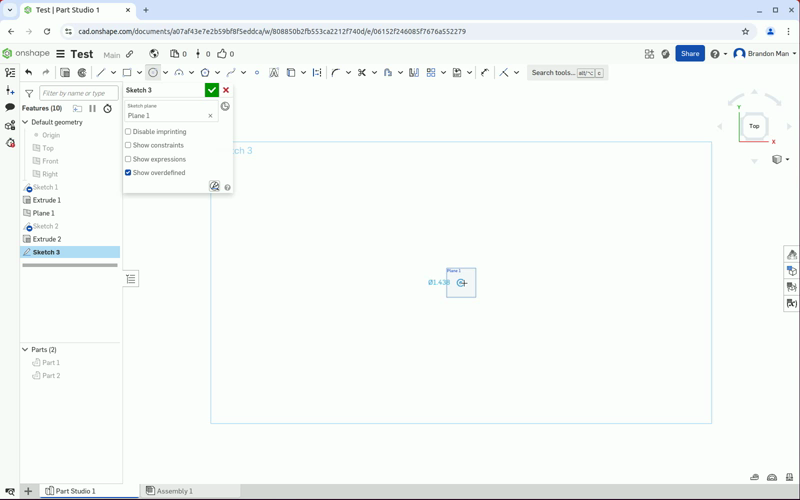
click(464, 282)
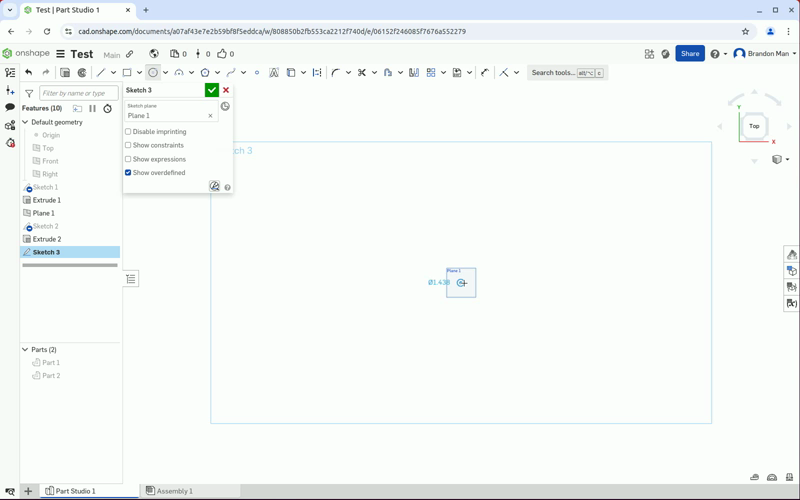
key(esc)
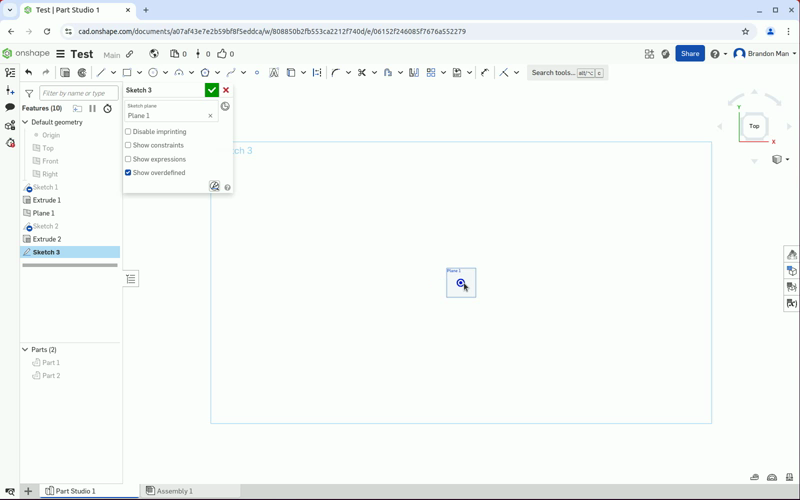
mouse_move(460, 280)
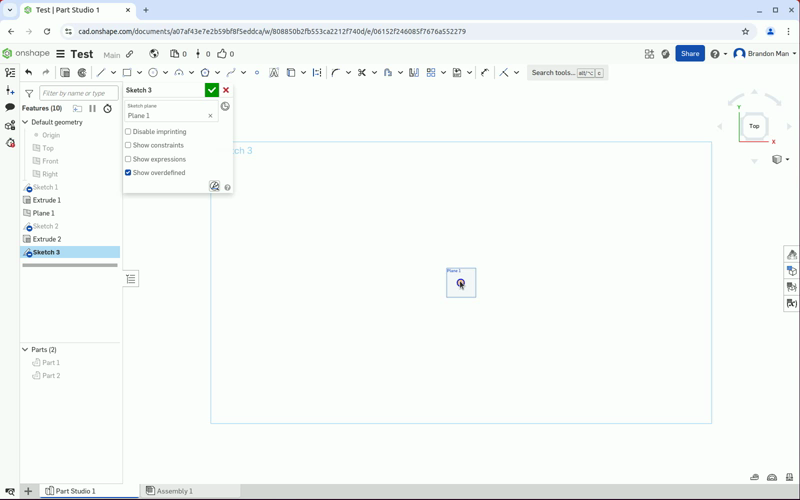
scroll(6)
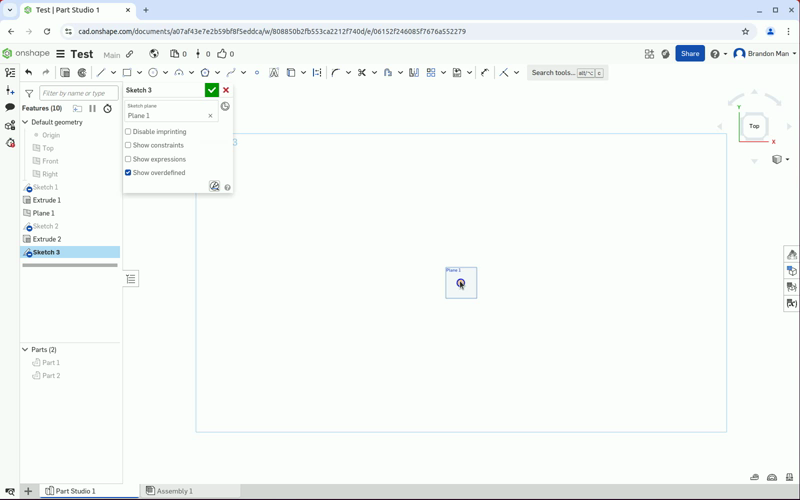
scroll(6)
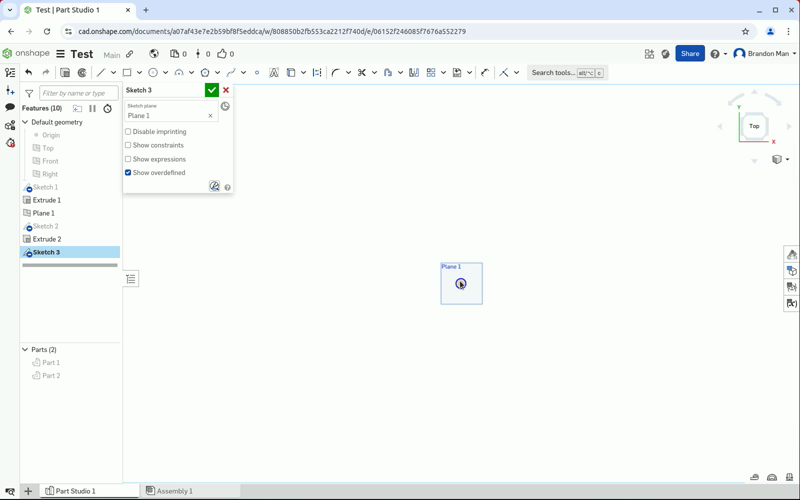
scroll(6)
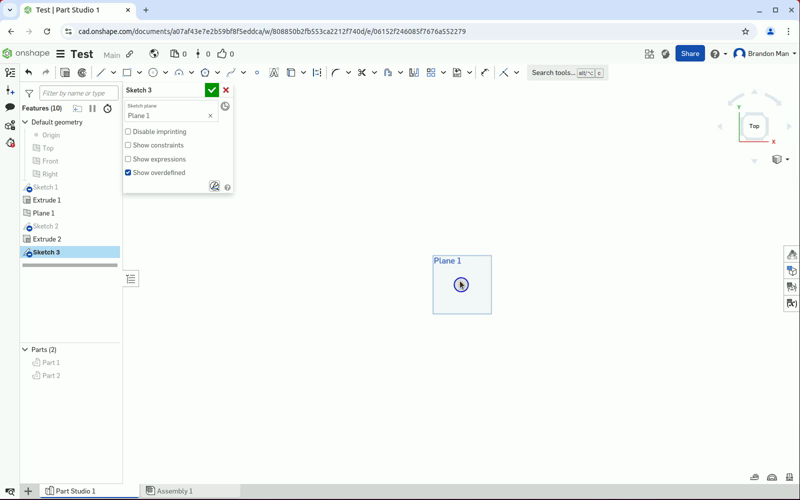
scroll(6)
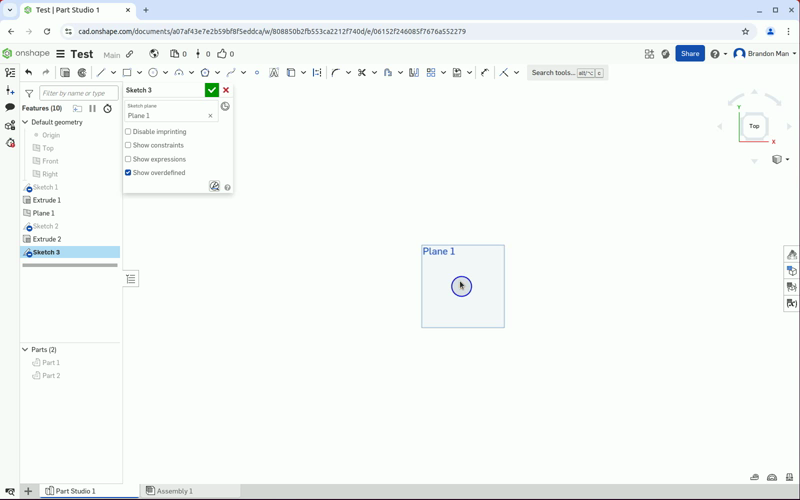
scroll(6)
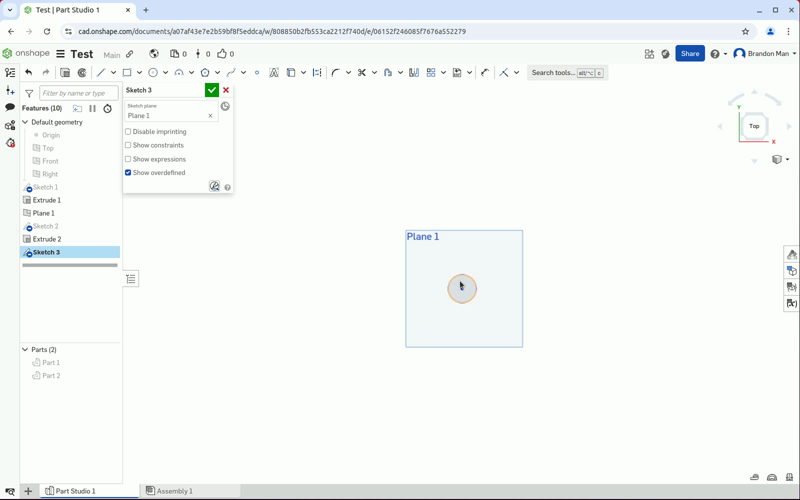
scroll(6)
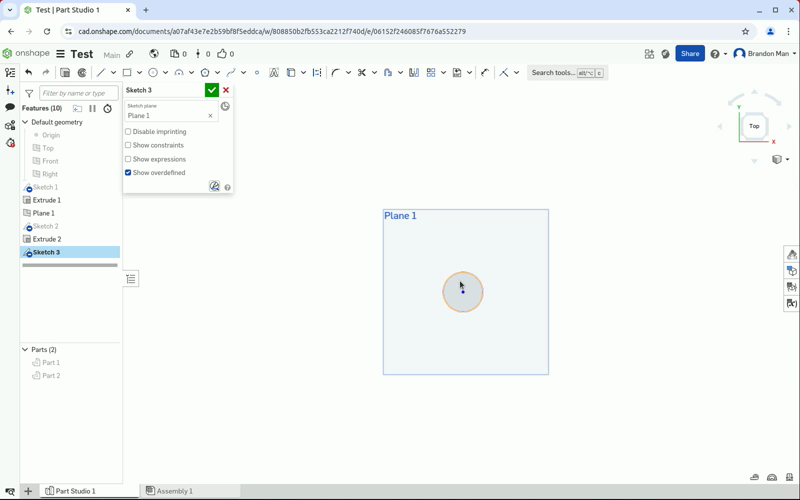
scroll(6)
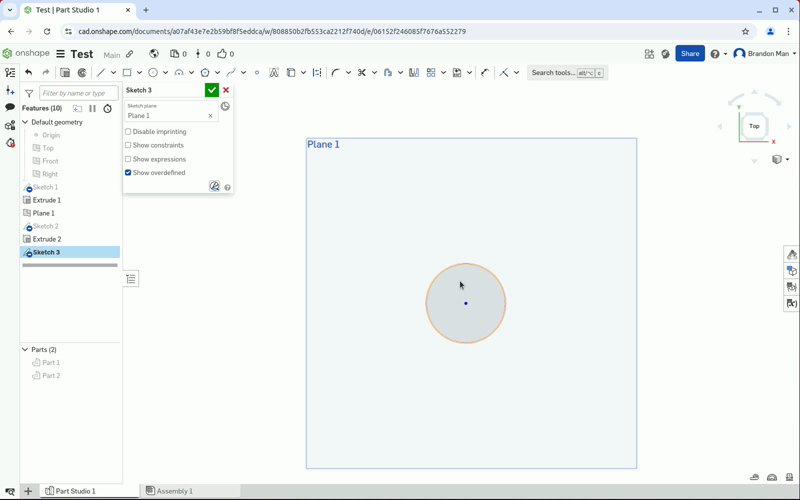
click(460, 280)
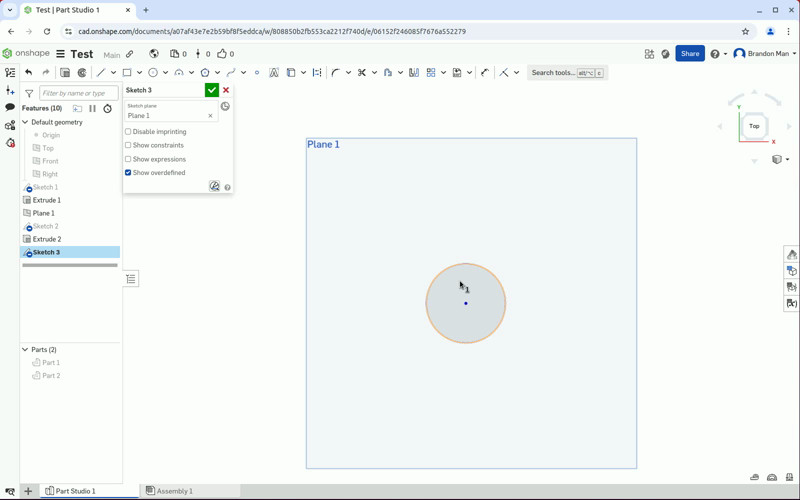
scroll(-6)
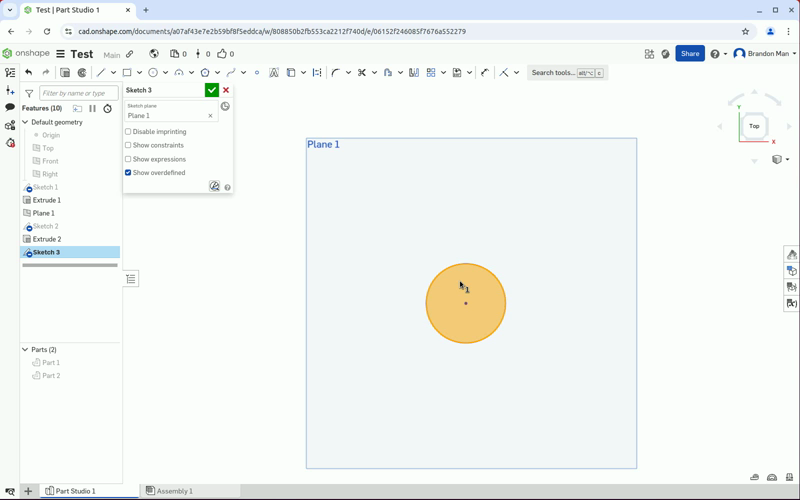
scroll(-6)
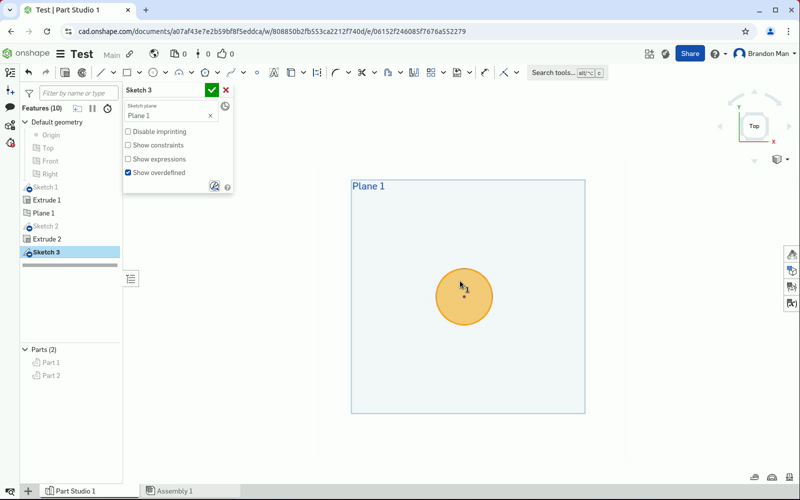
scroll(-6)
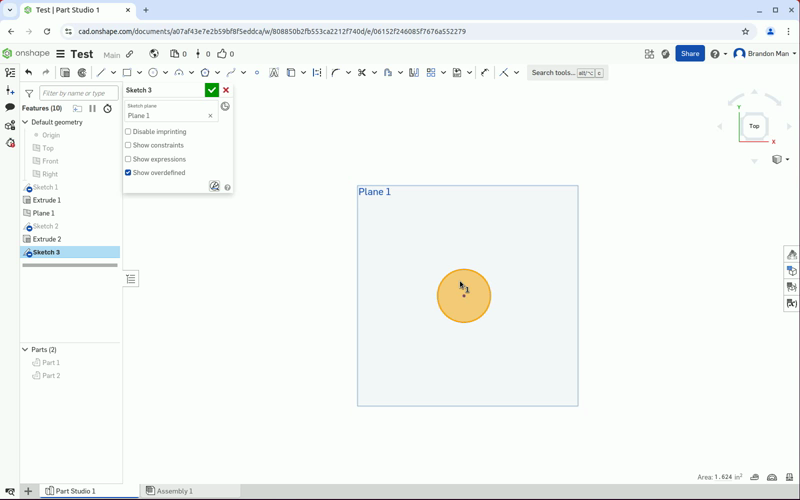
scroll(-6)
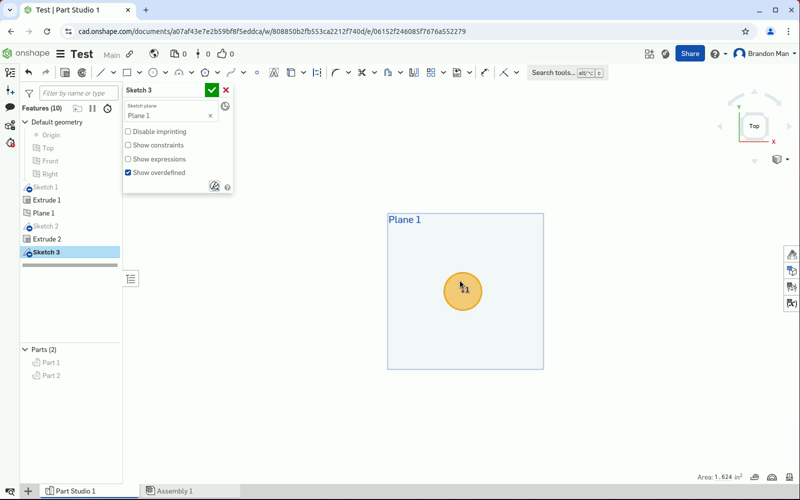
scroll(-6)
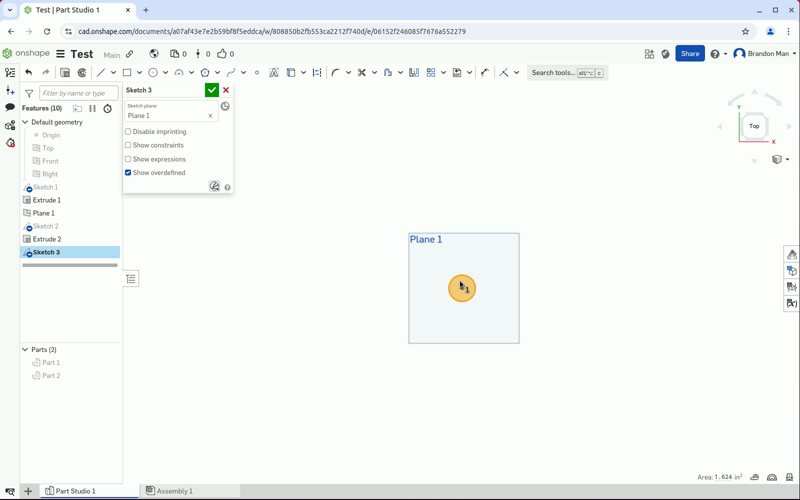
scroll(-6)
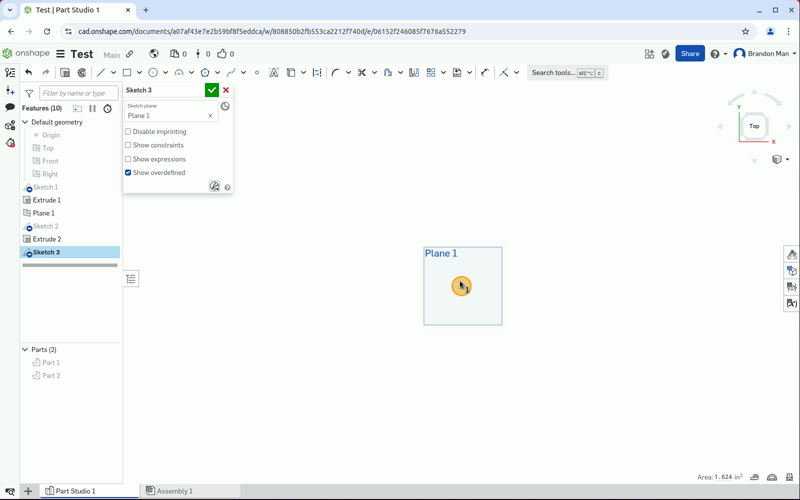
scroll(-6)
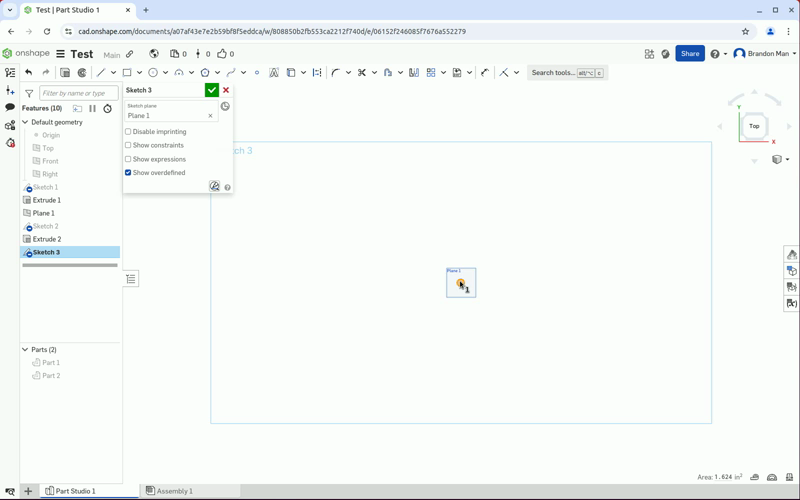
mouse_move(73, 352)
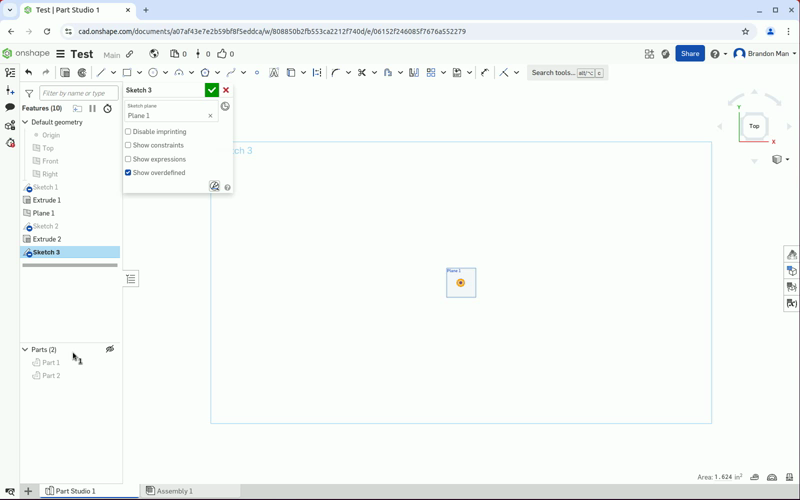
key(shift+y)
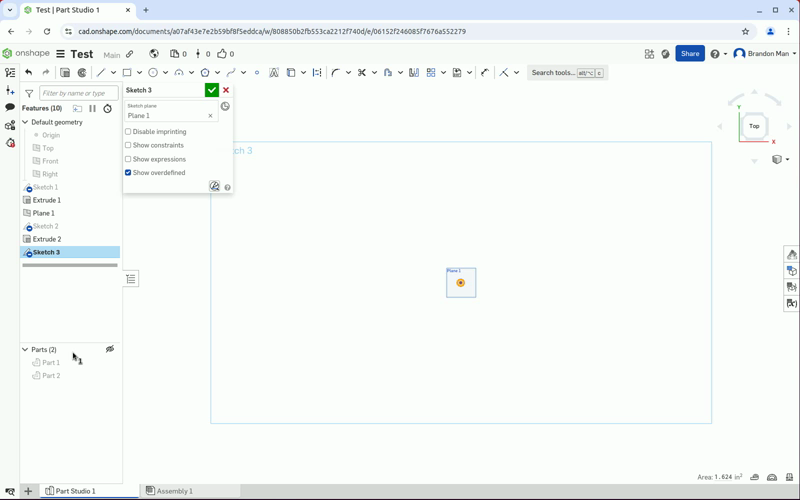
key(shift+e)
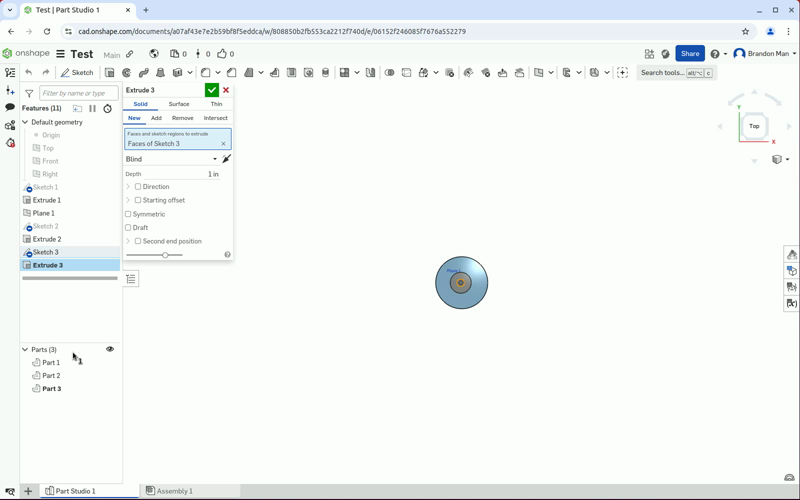
mouse_move(143, 106)
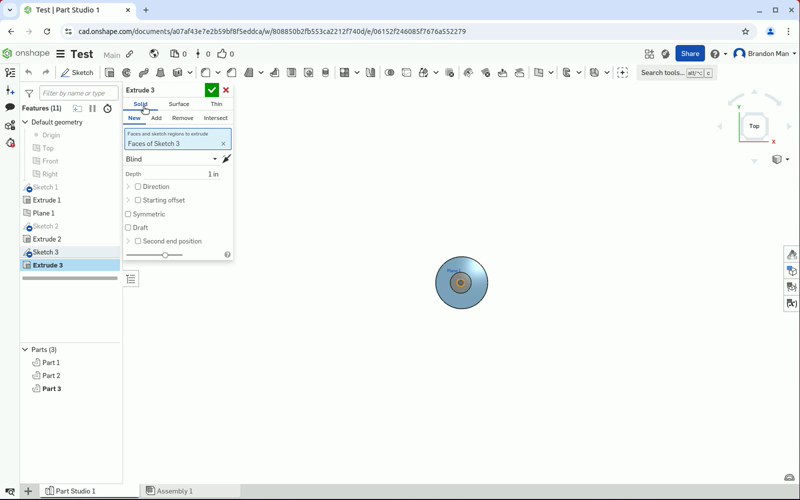
click(143, 106)
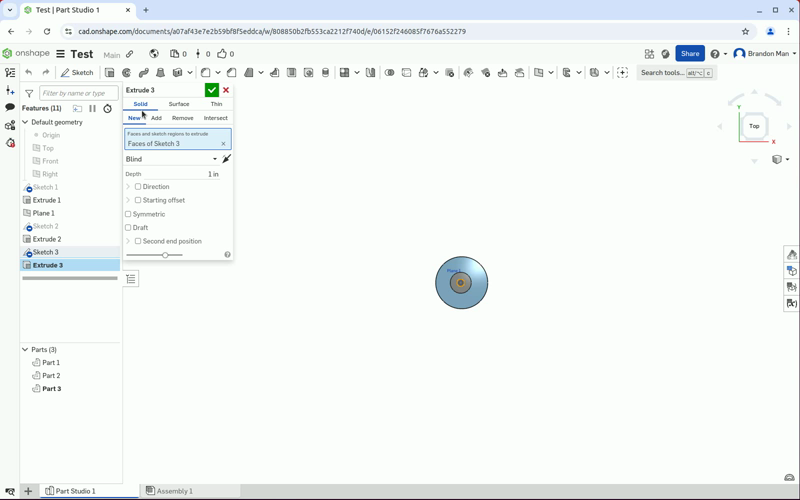
mouse_move(137, 120)
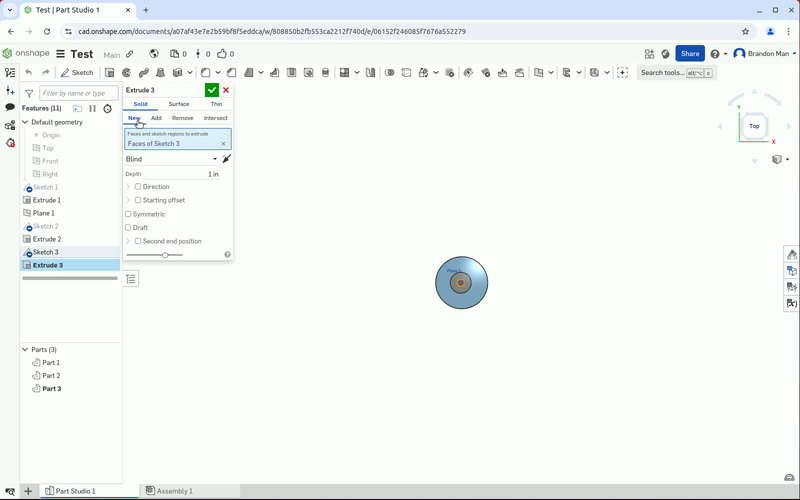
click(137, 120)
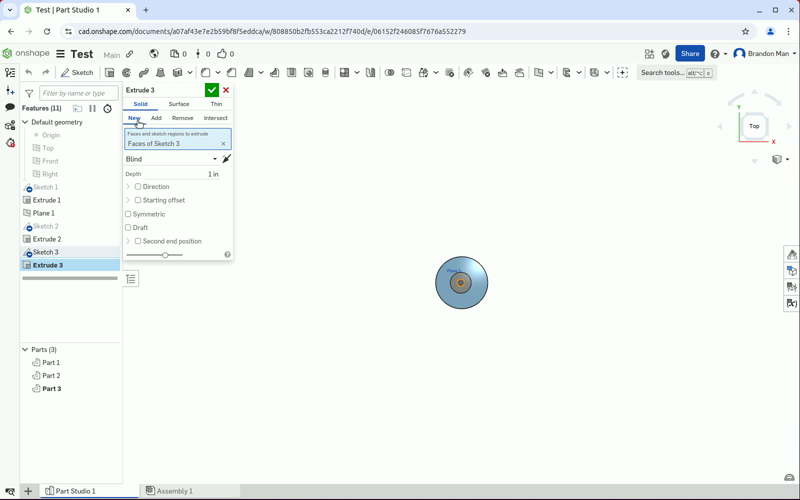
key(tab, 4)
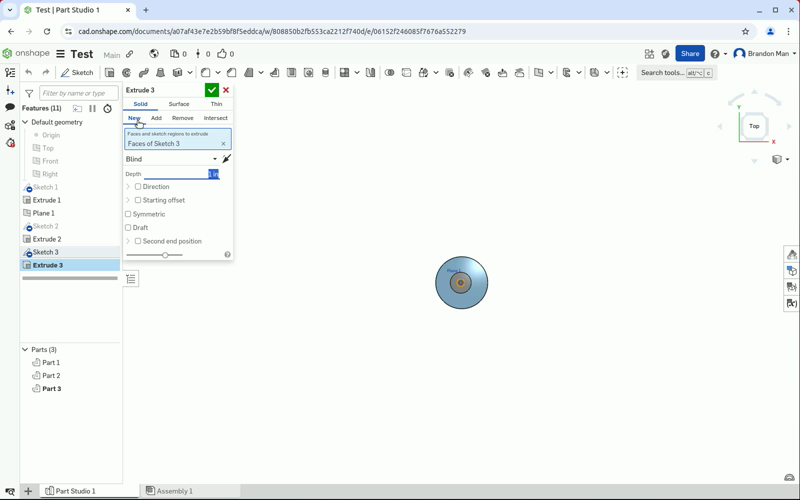
text(5.536)
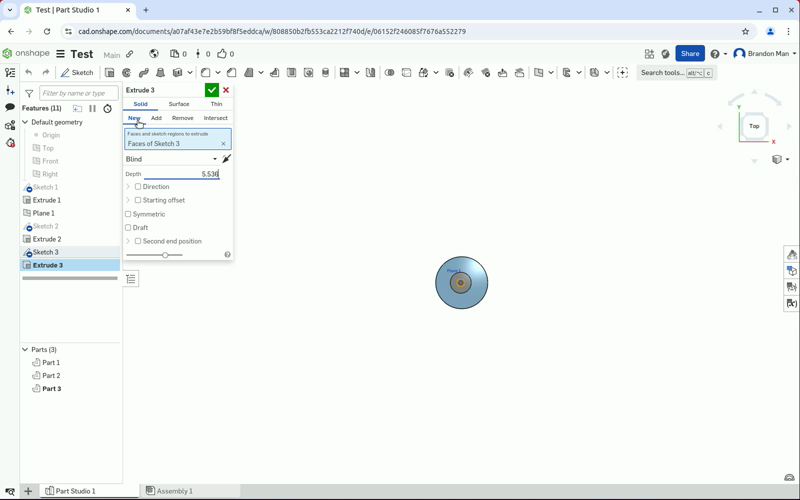
key(enter)
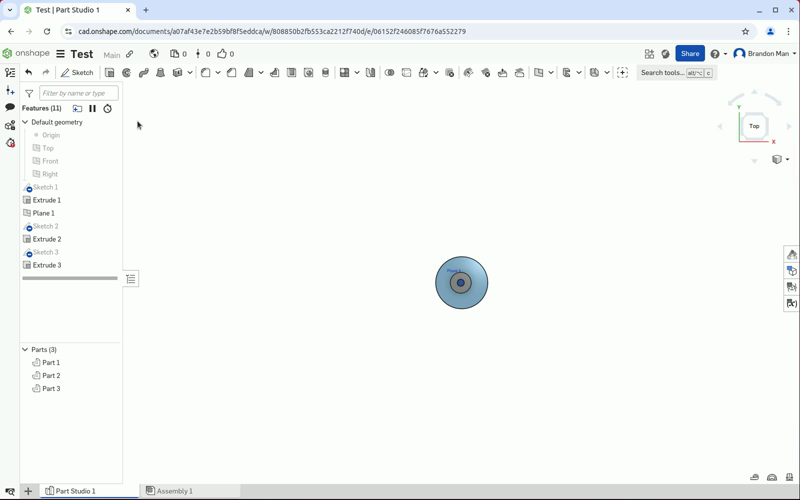
key(shift+h)
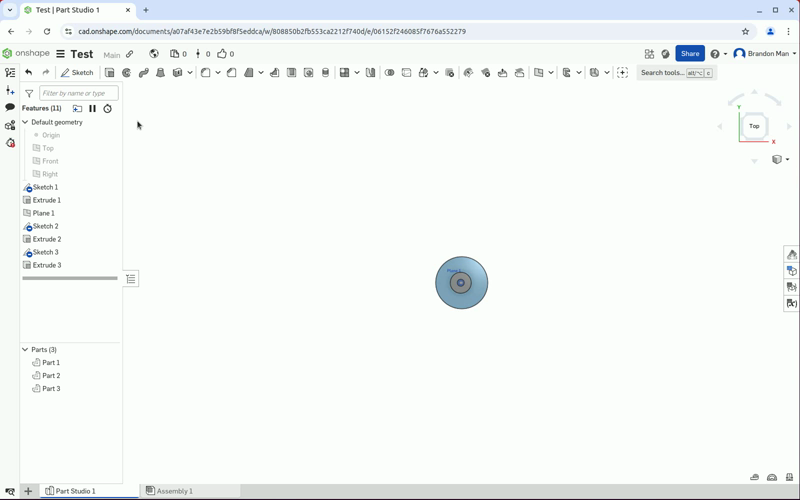
key(shift+h)
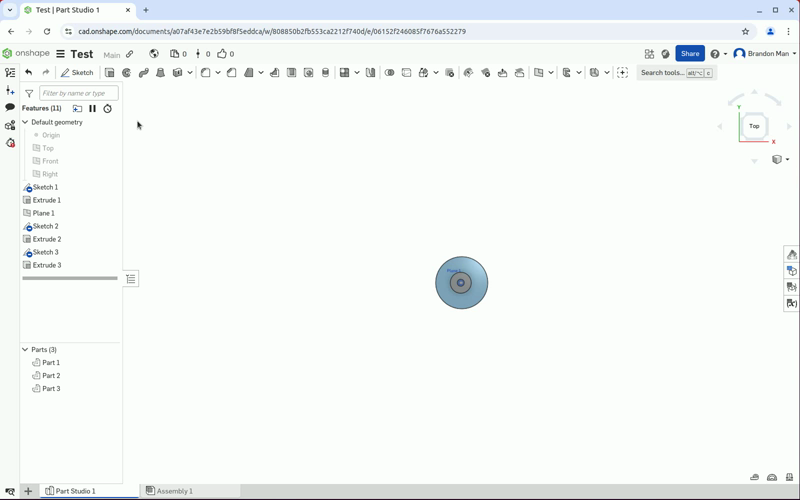
key(shift+7)
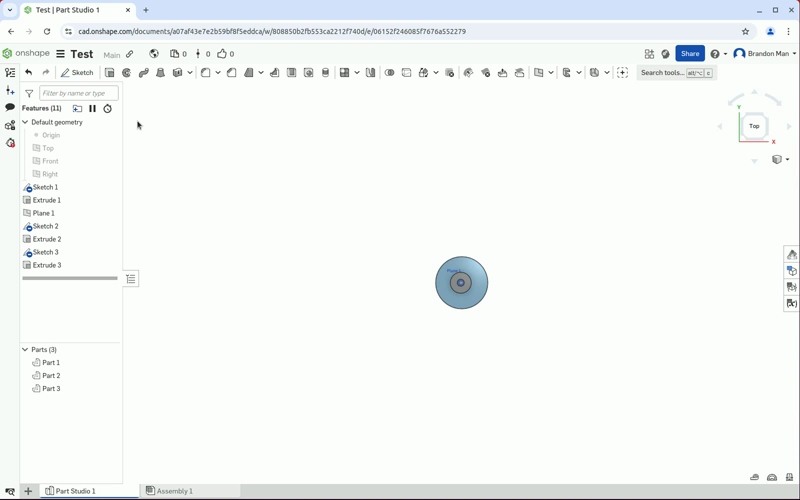
key(up, 3)
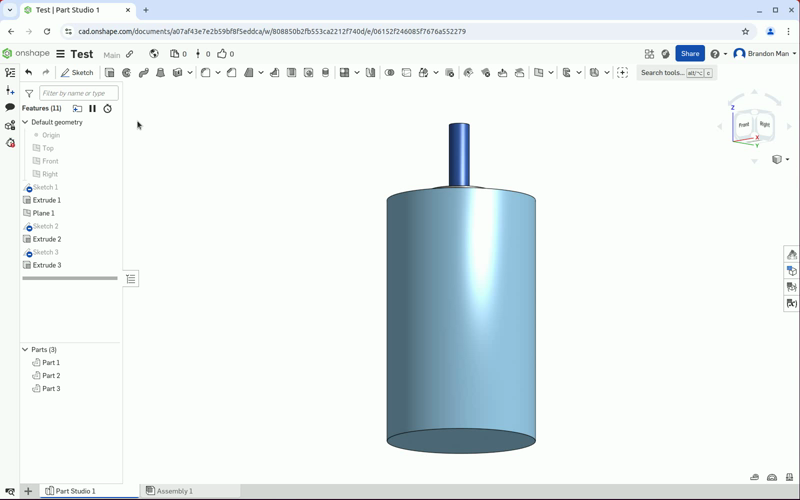
key(left, 3)
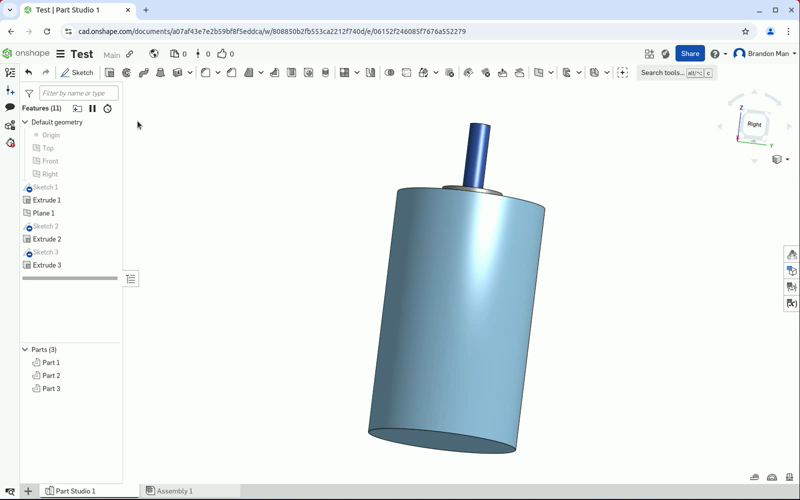
key(right, 3)
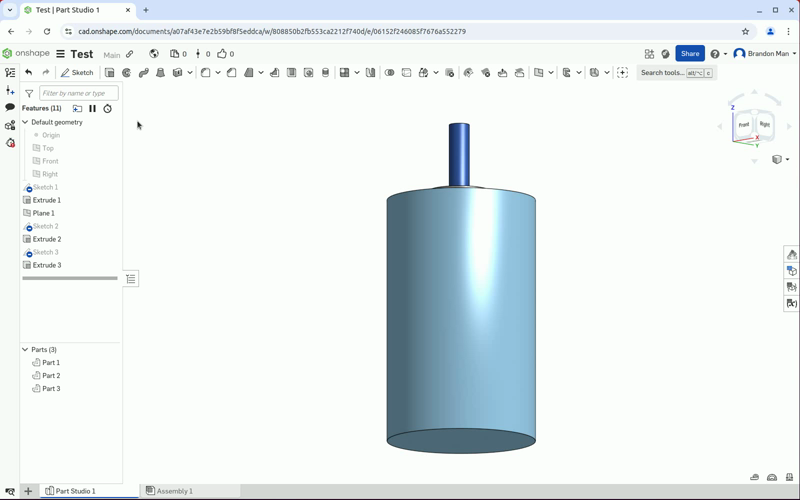
key(down, 3)
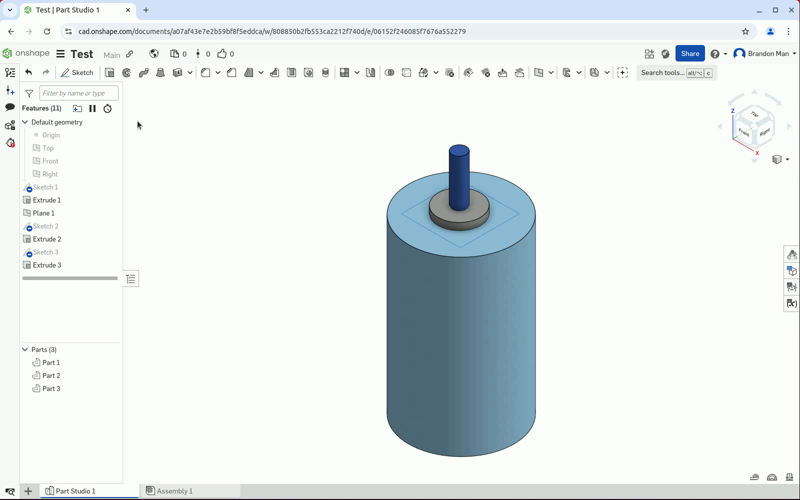
mouse_move(73, 189)
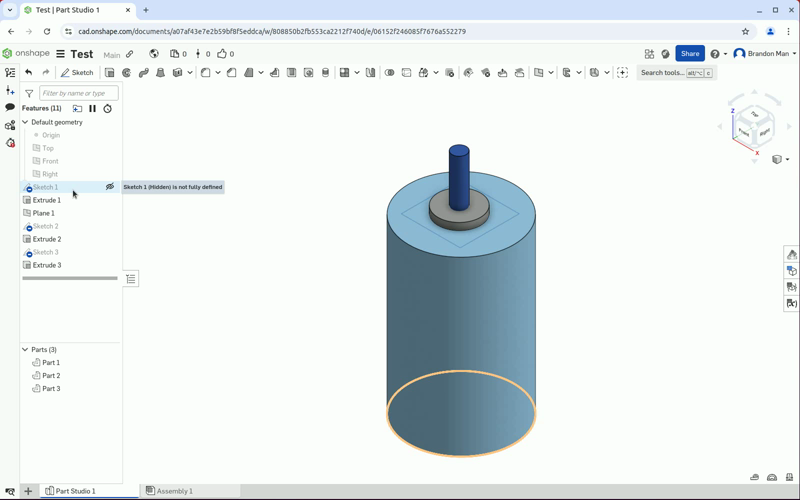
click(73, 189)